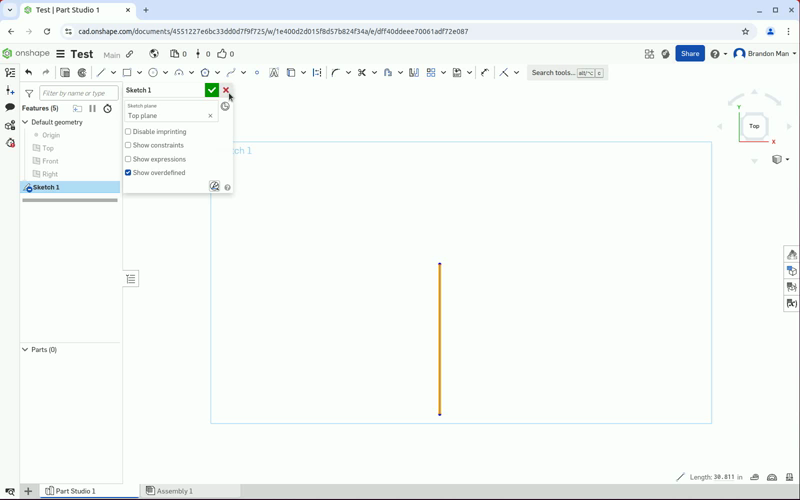
key(shift+h)
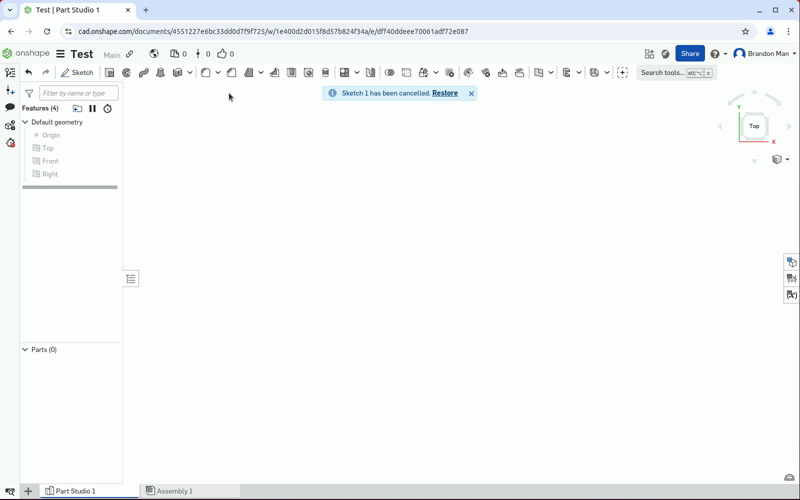
mouse_move(73, 352)
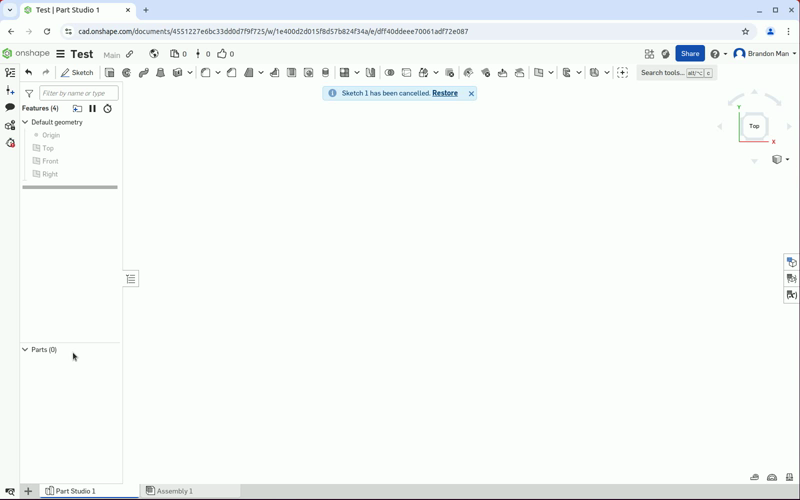
key(y)
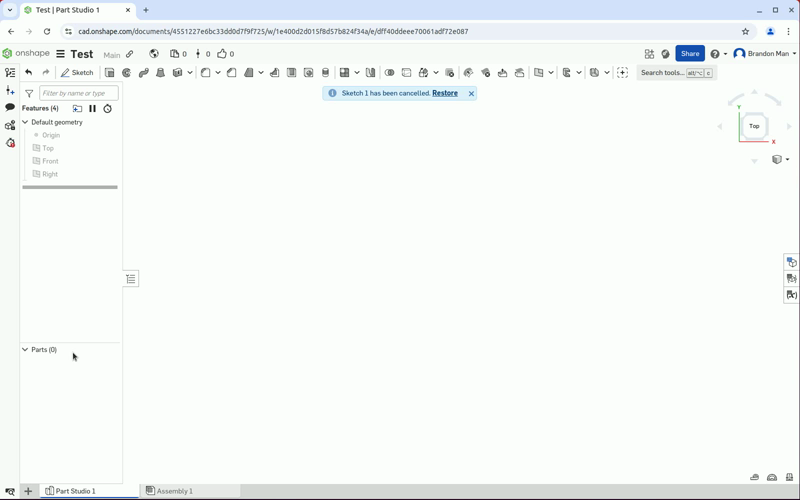
key(shift+p)
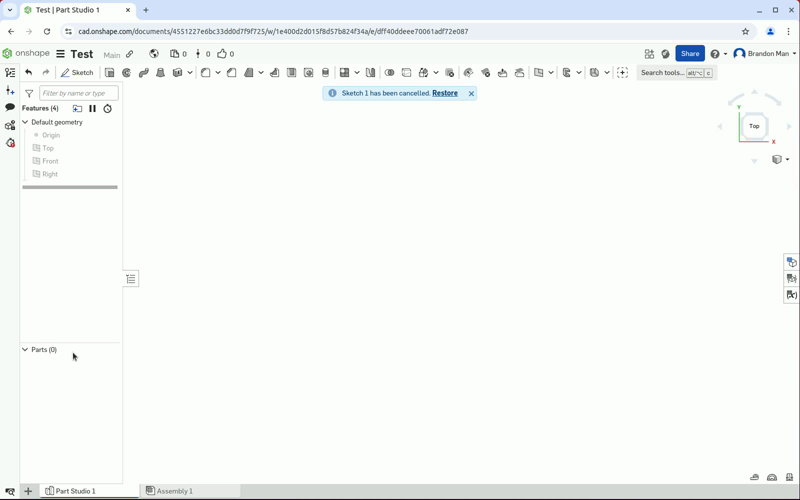
key(space)
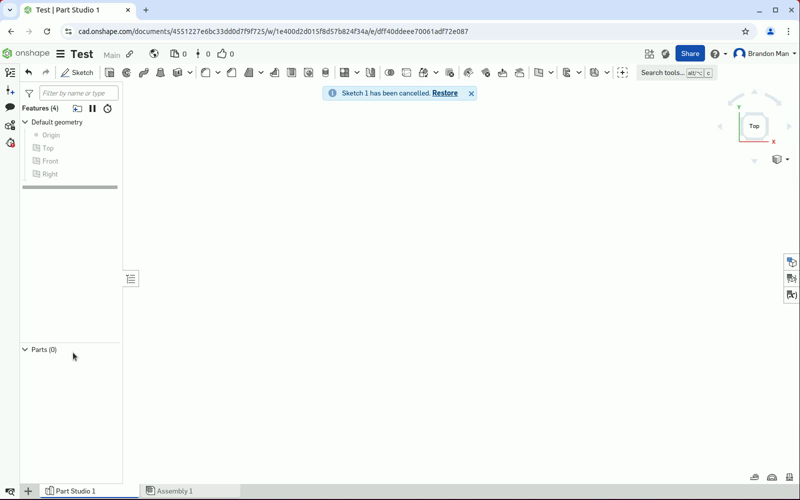
key_down(shift)
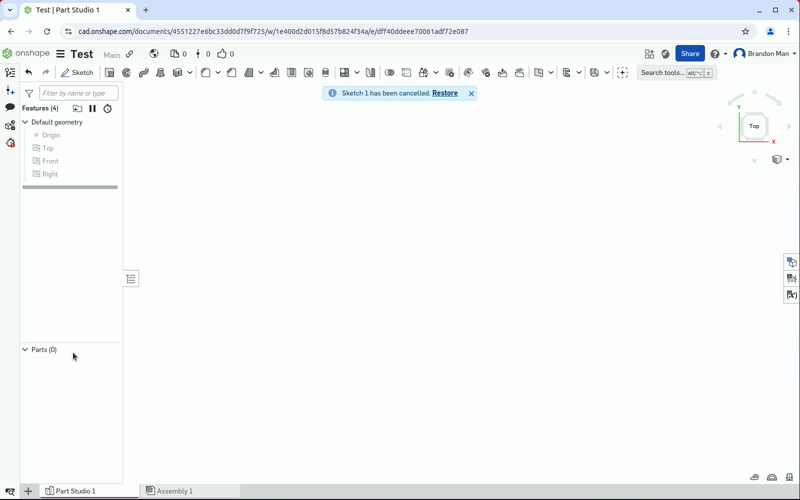
key(up)
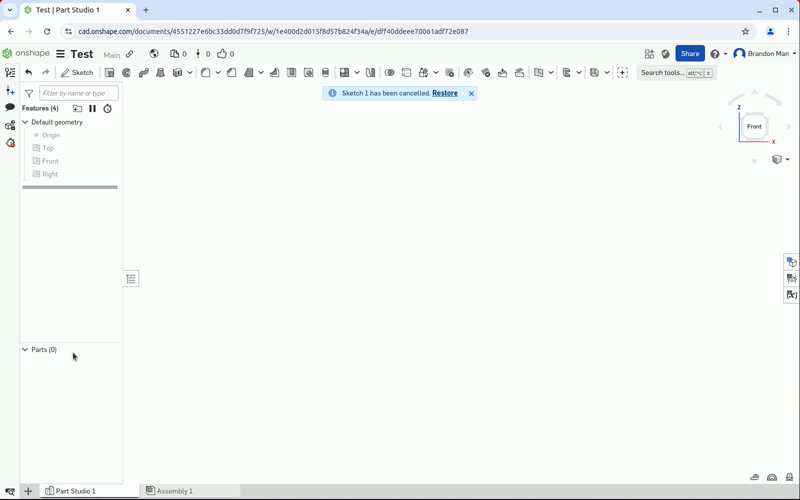
key_up(shift)
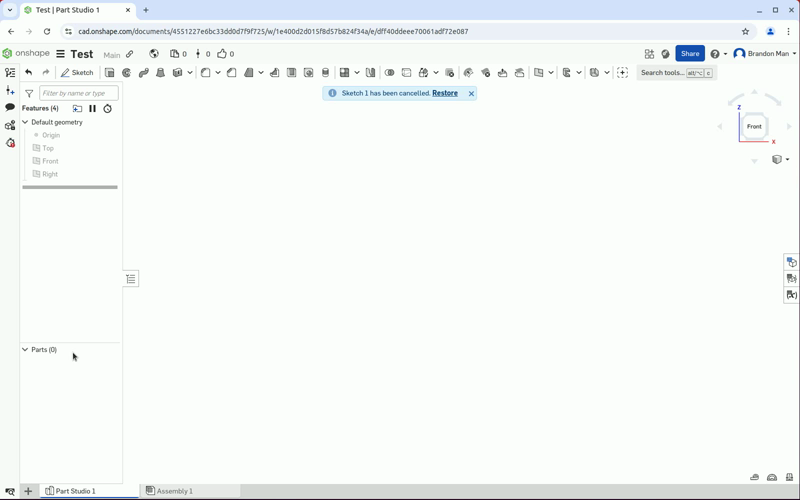
mouse_move(73, 352)
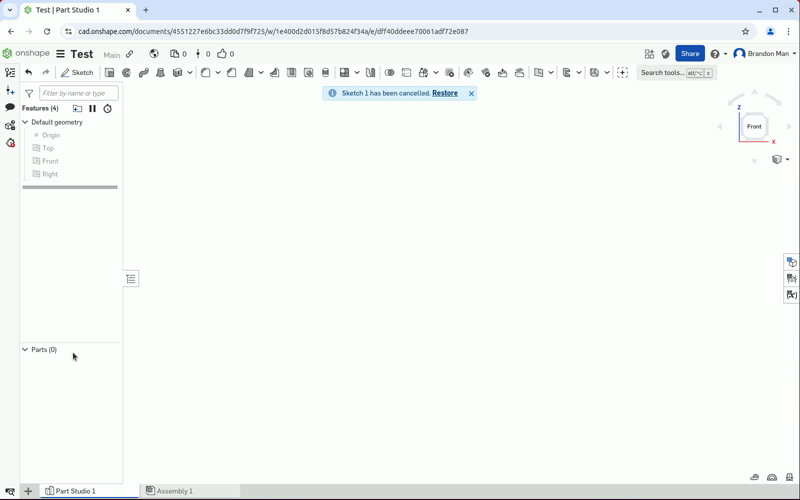
key(shift+y)
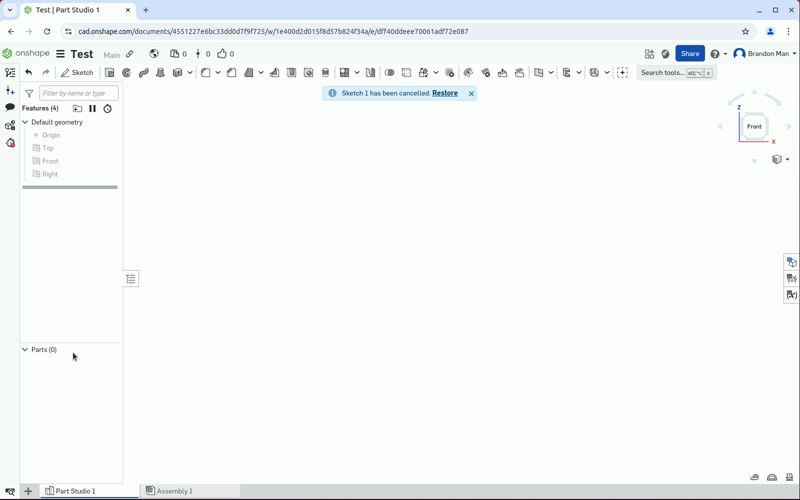
key(shift+s)
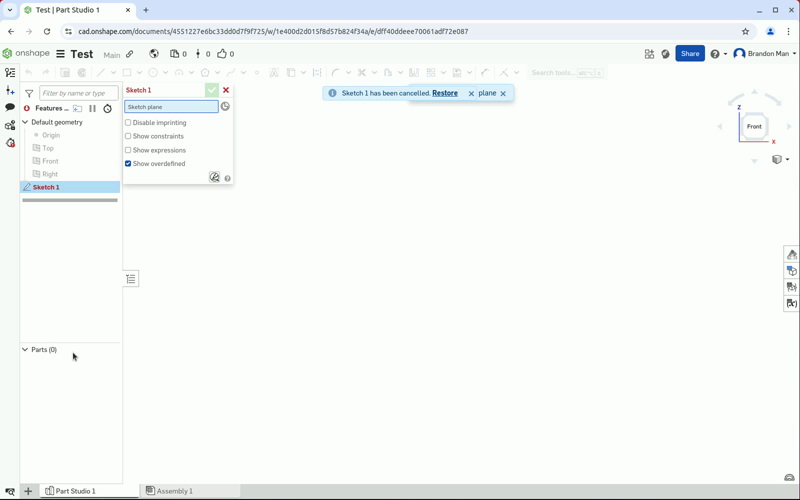
mouse_move(73, 163)
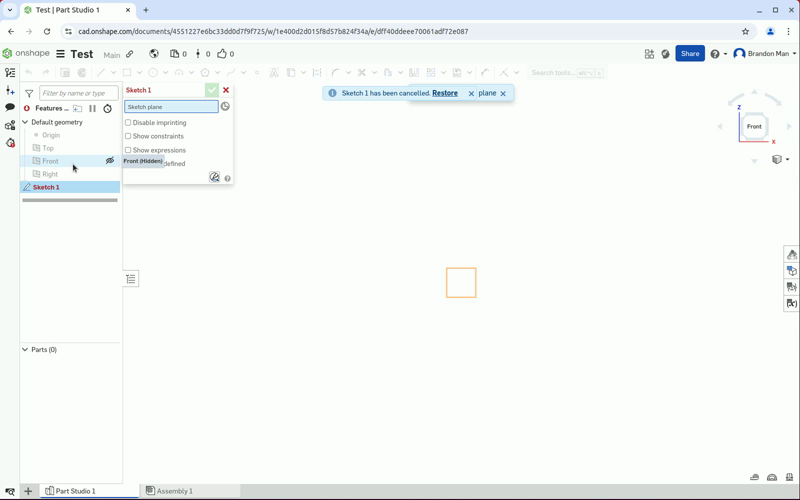
click(73, 163)
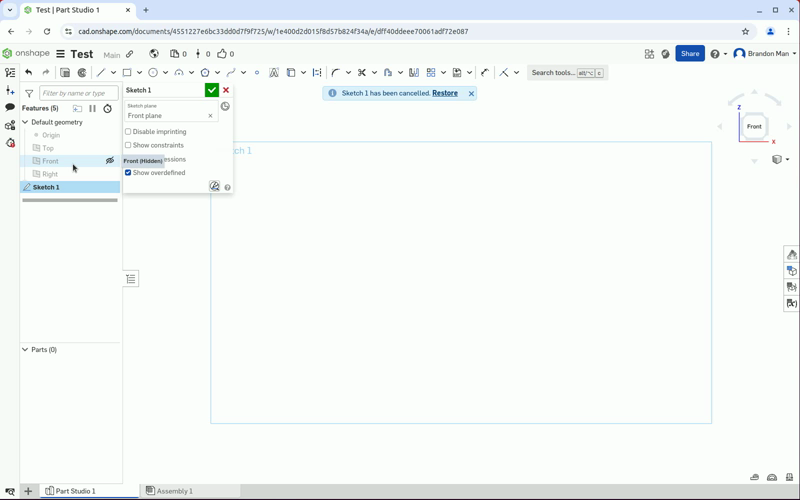
mouse_move(73, 352)
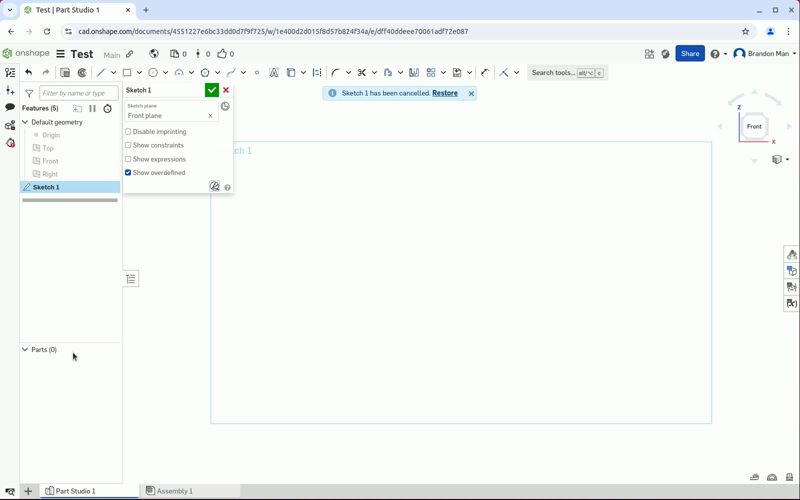
key(y)
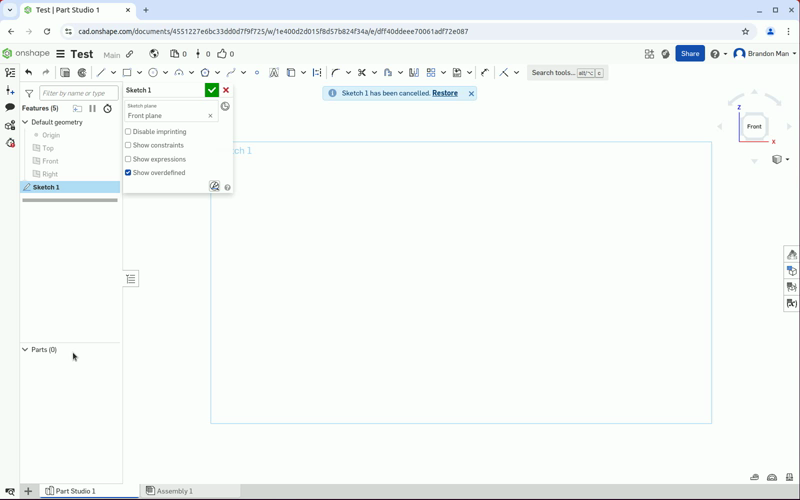
key(l)
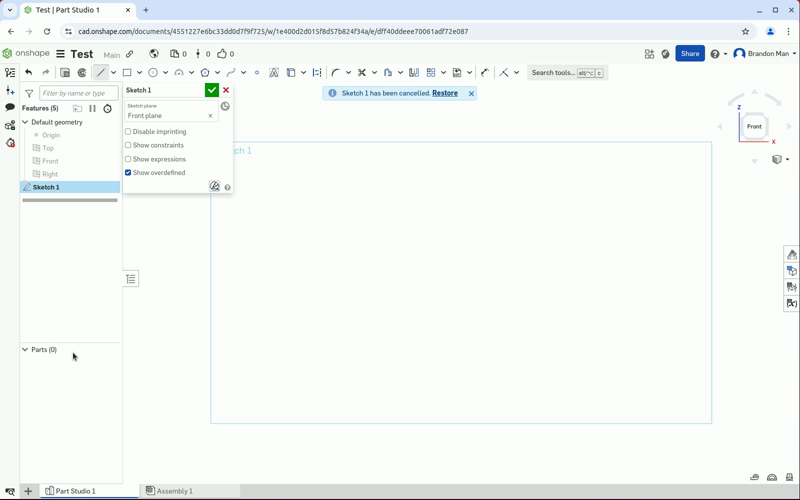
key_down(shift)
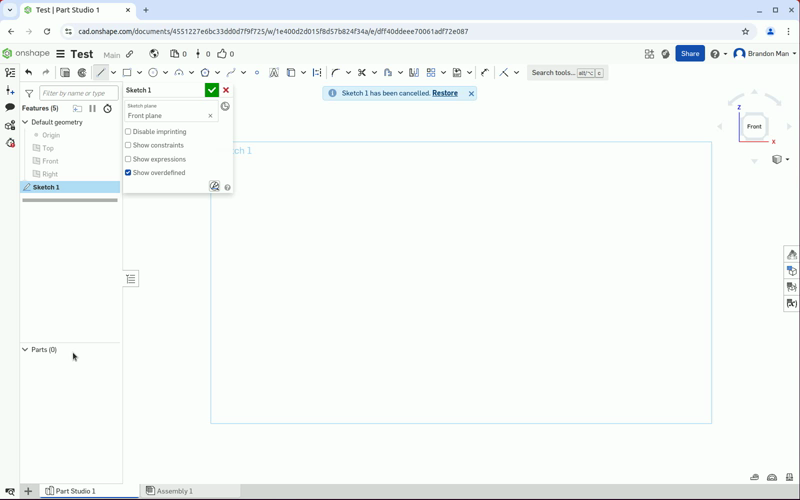
mouse_move(460, 282)
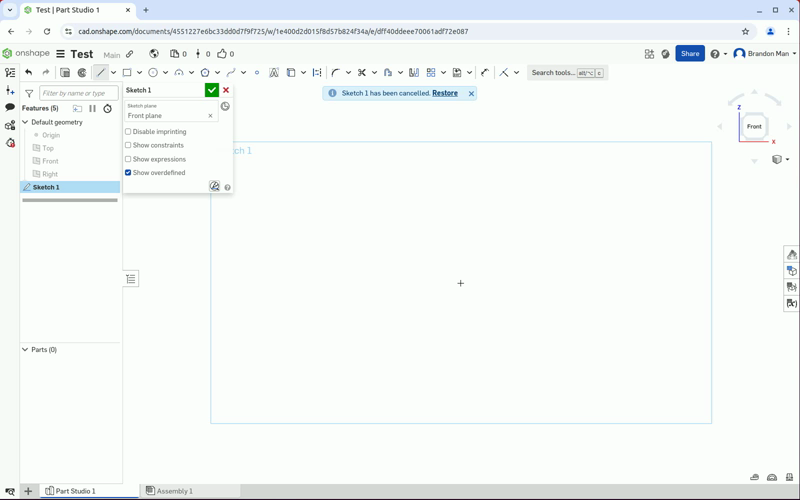
click(460, 282)
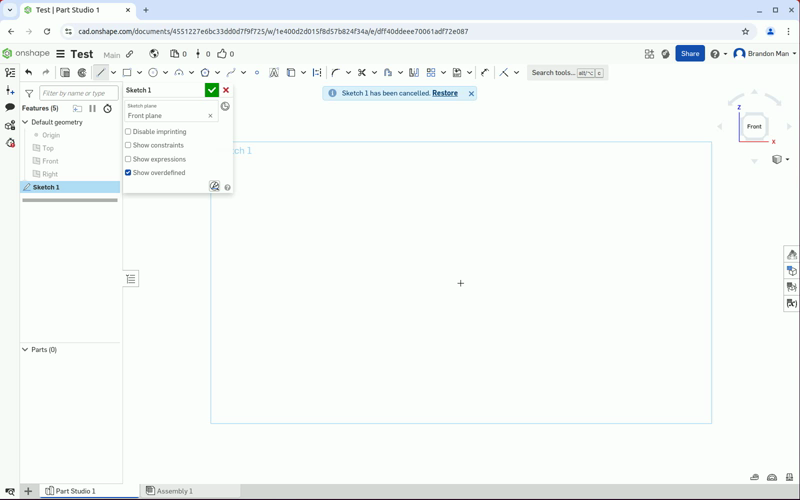
key_up(shift)
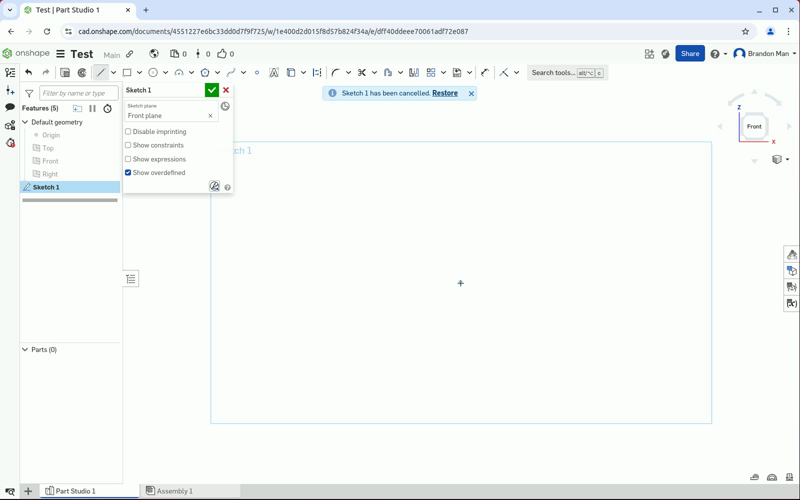
key_down(shift)
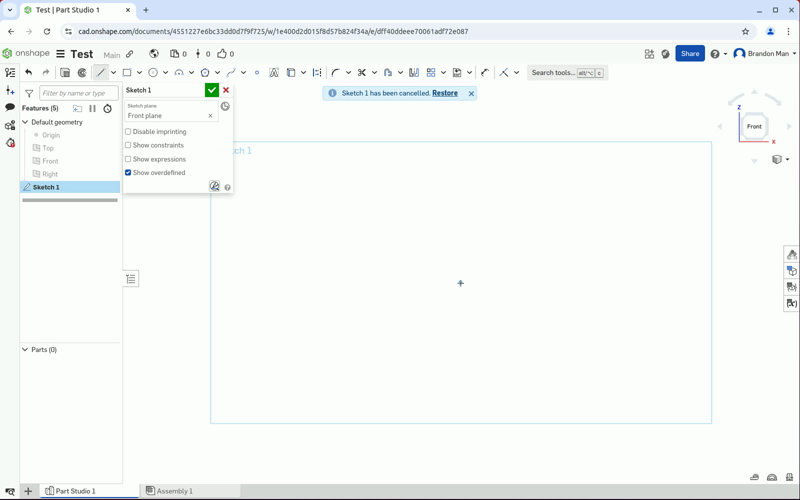
mouse_move(573, 282)
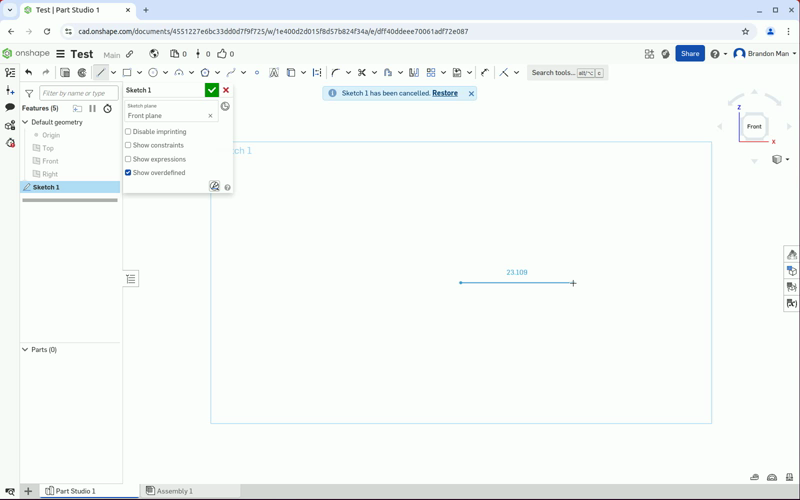
click(573, 282)
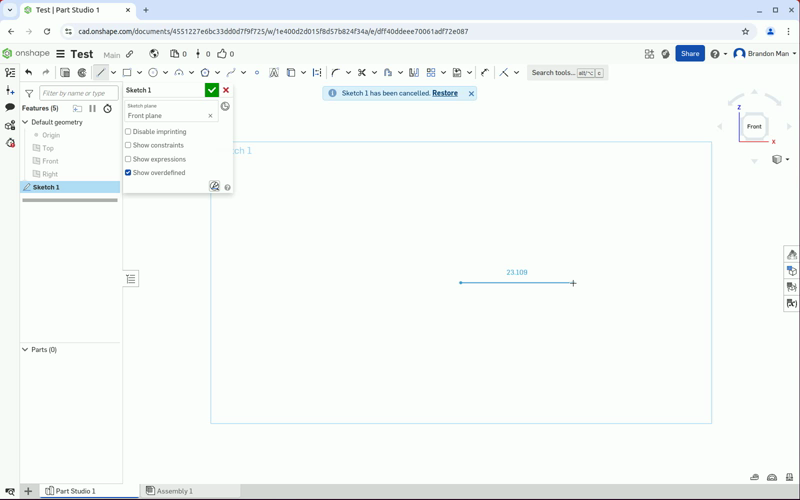
key_up(shift)
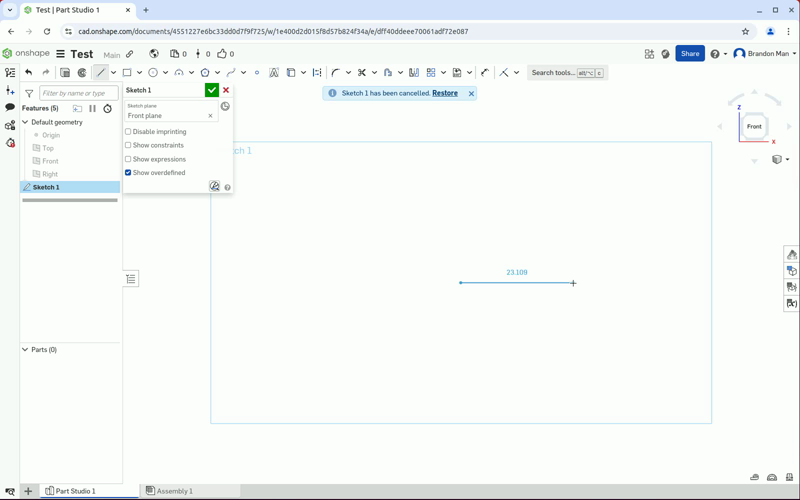
key_down(shift)
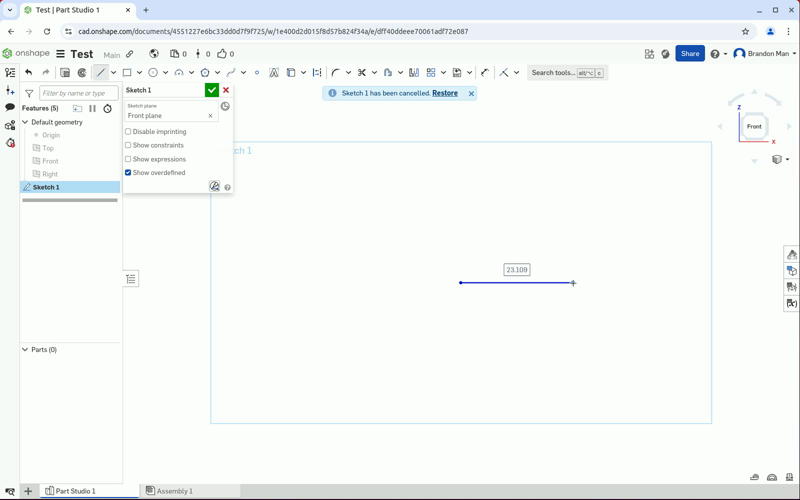
mouse_move(589, 282)
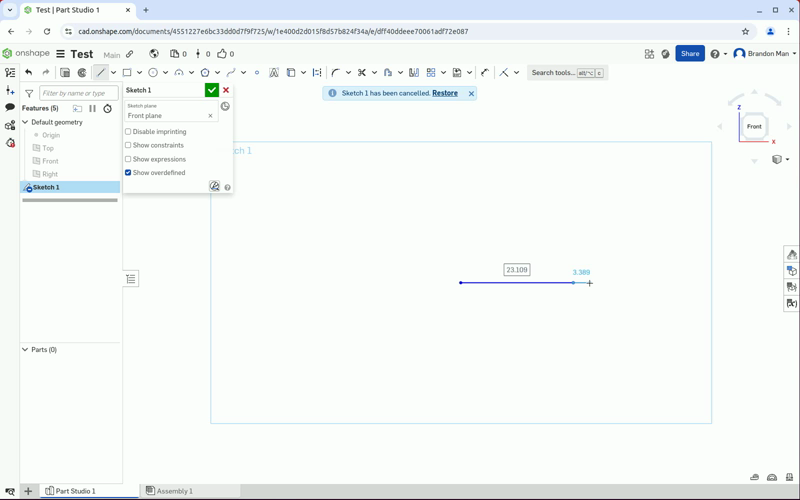
mouse_move(573, 245)
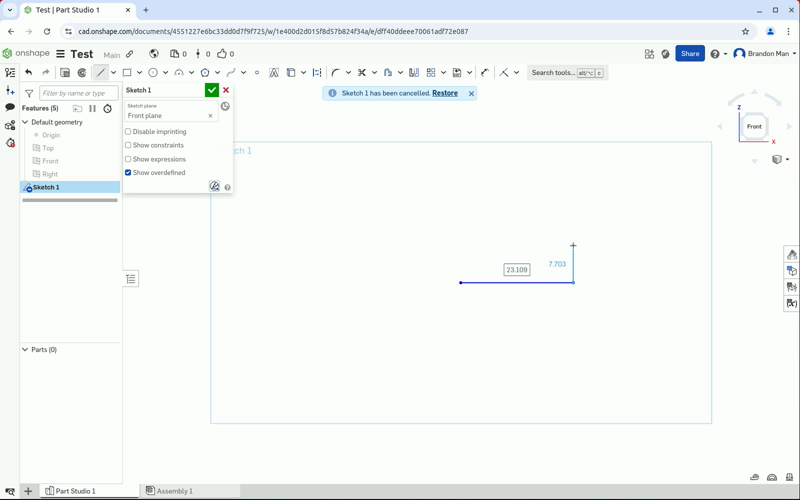
click(573, 245)
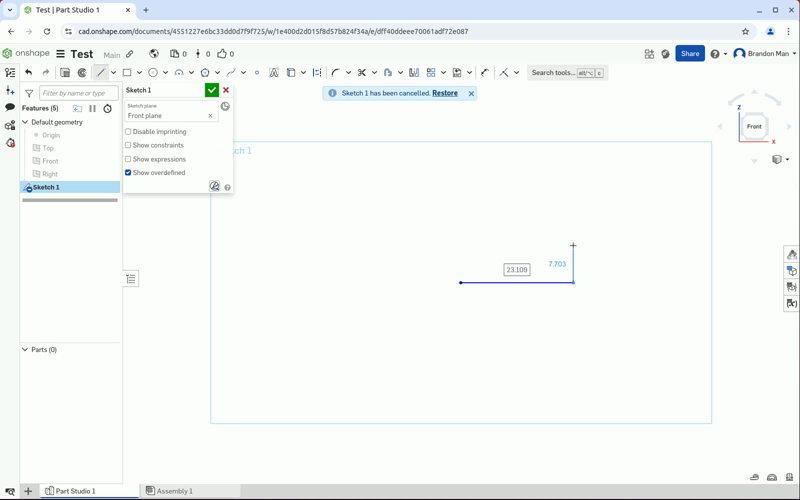
key_up(shift)
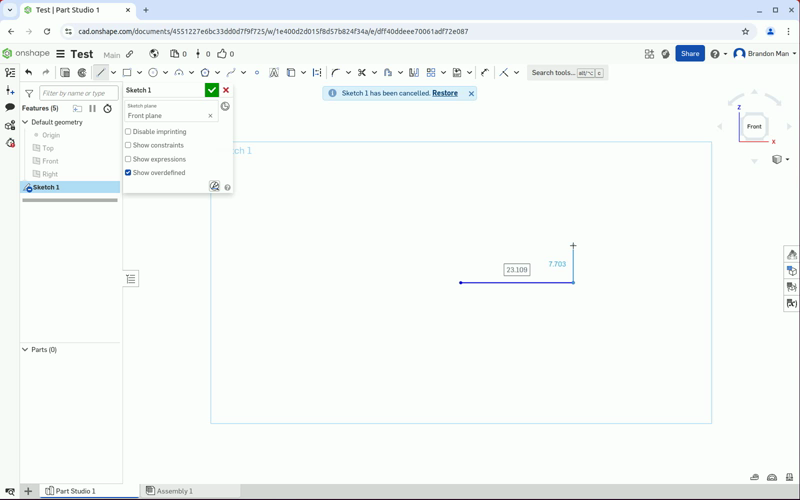
key_down(shift)
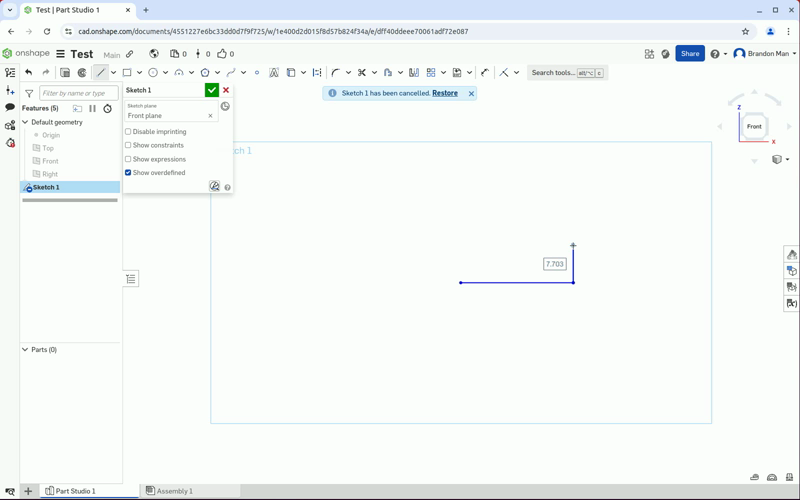
mouse_move(479, 245)
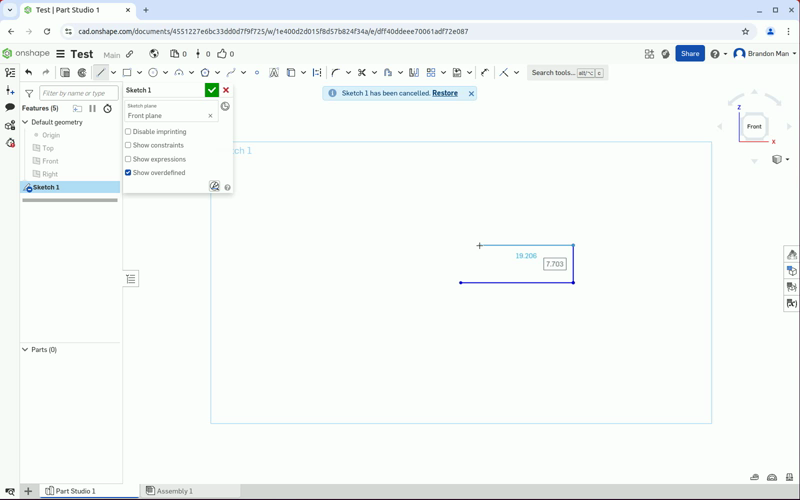
click(479, 245)
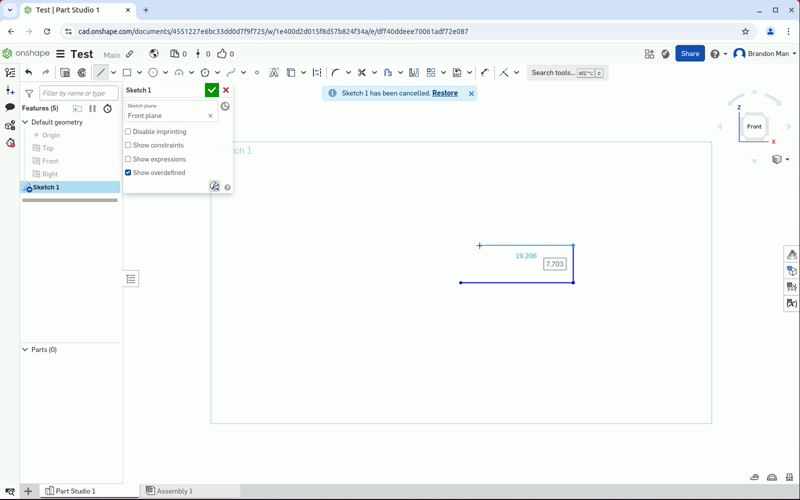
key_up(shift)
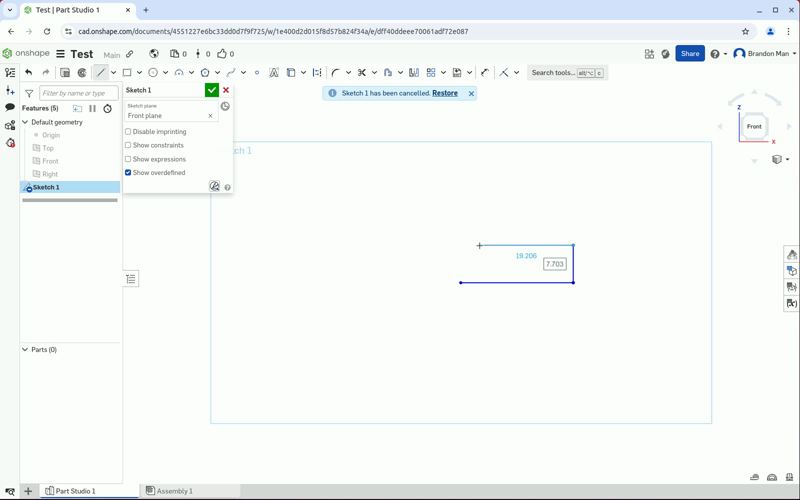
key_down(shift)
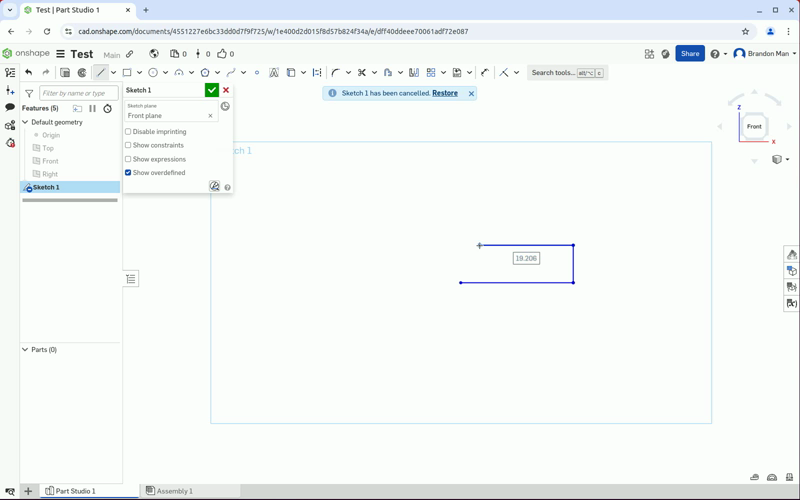
mouse_move(509, 245)
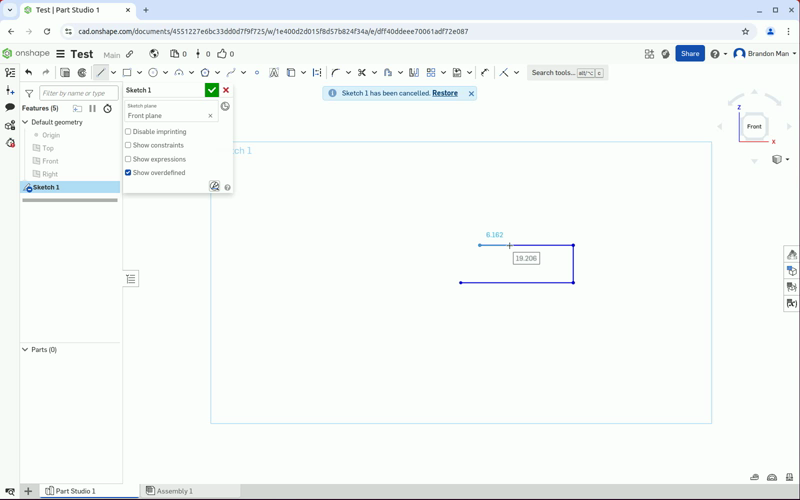
mouse_move(479, 208)
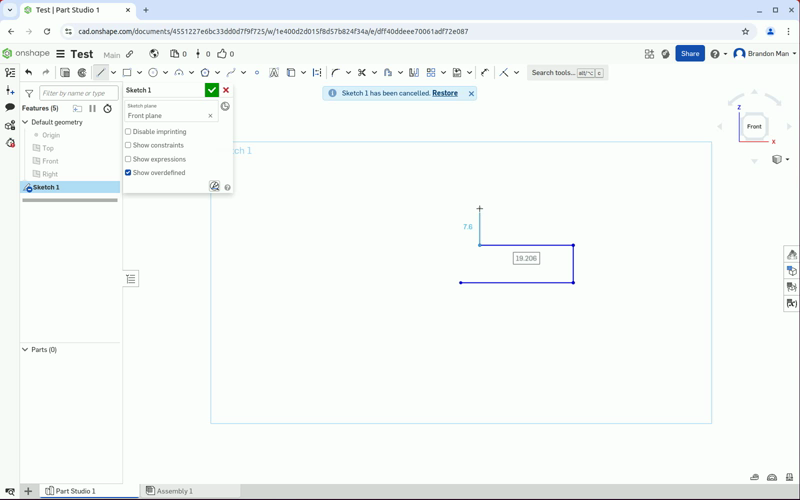
click(479, 208)
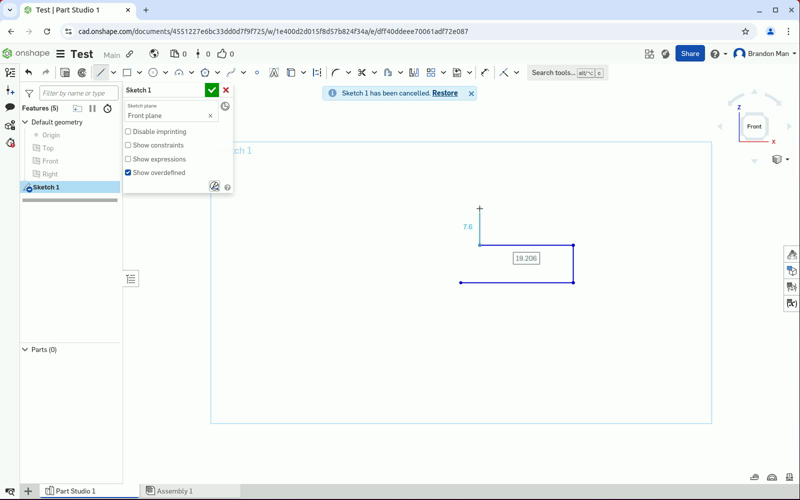
key_up(shift)
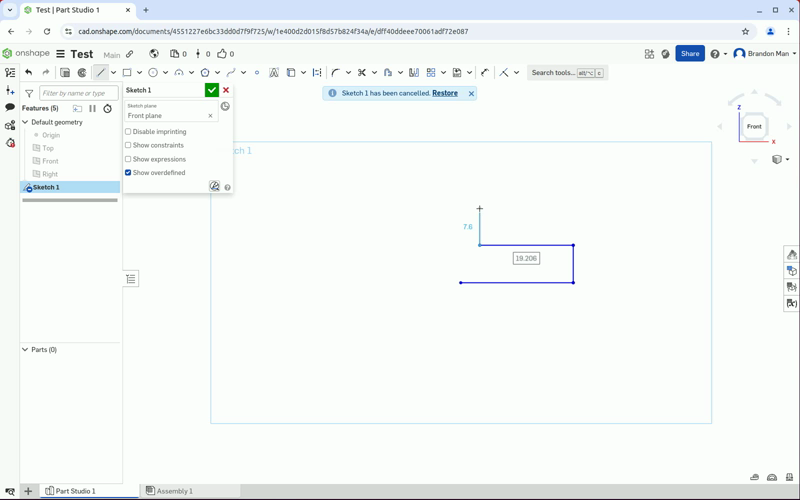
key_down(shift)
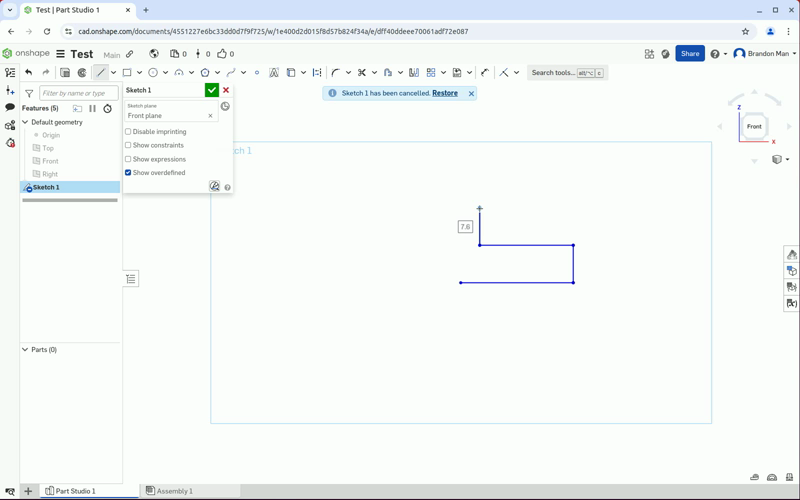
mouse_move(509, 208)
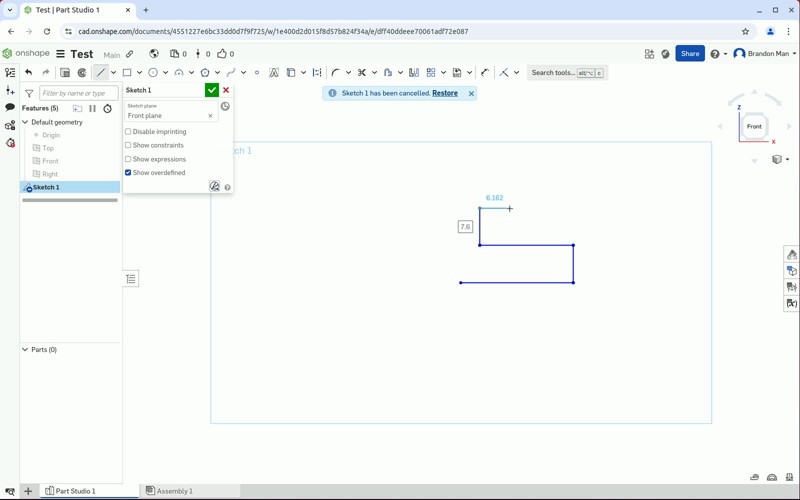
mouse_move(460, 208)
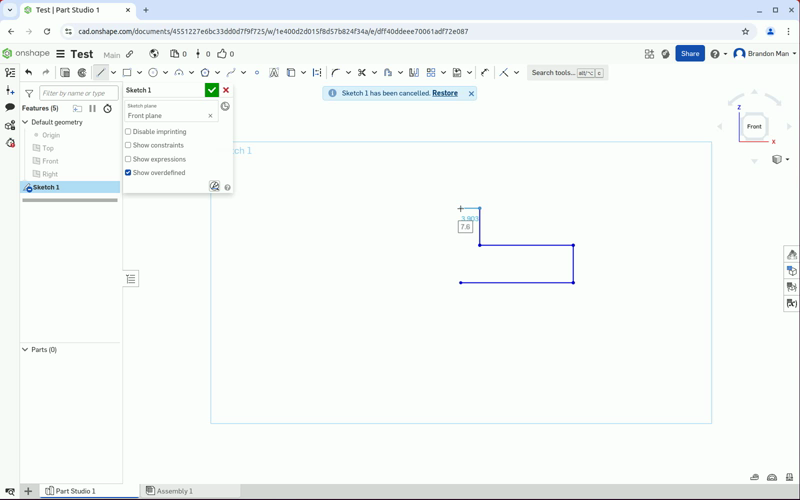
click(460, 208)
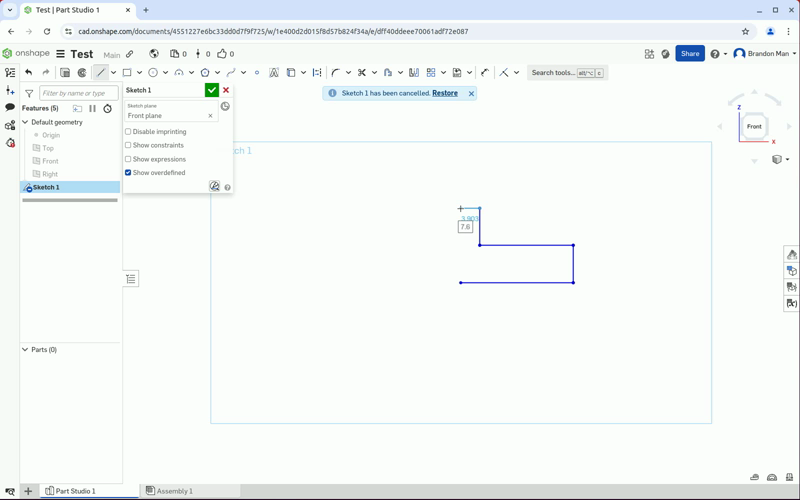
key_up(shift)
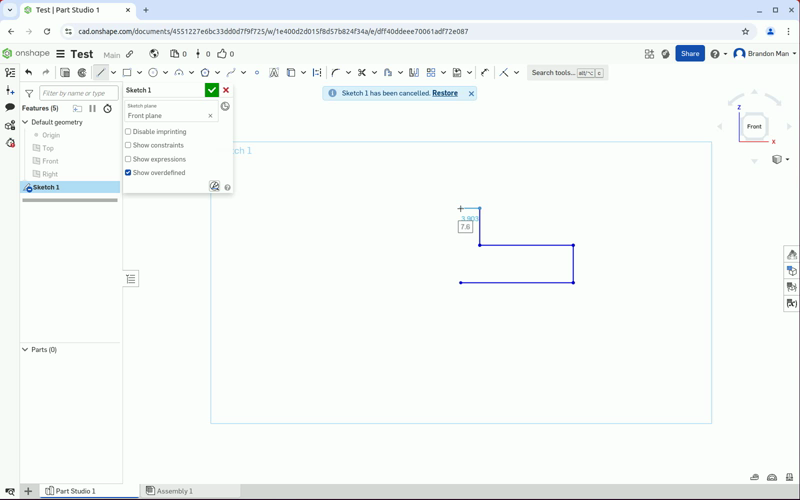
key_down(shift)
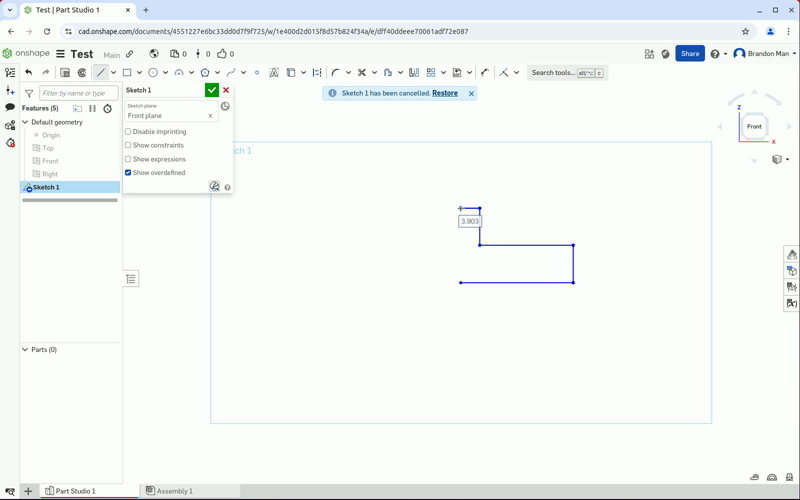
mouse_move(460, 282)
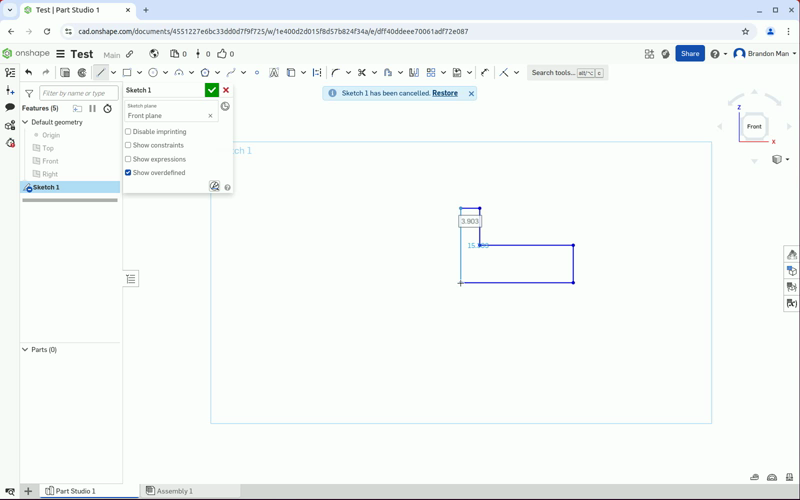
key_up(shift)
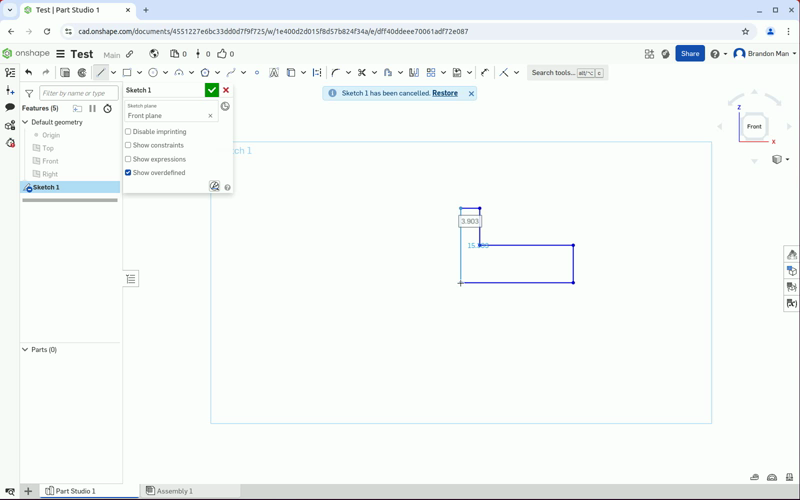
click(460, 282)
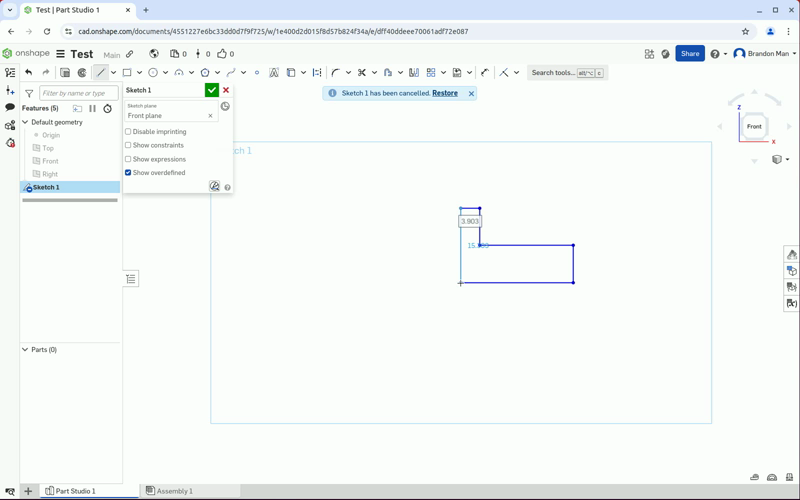
key(esc)
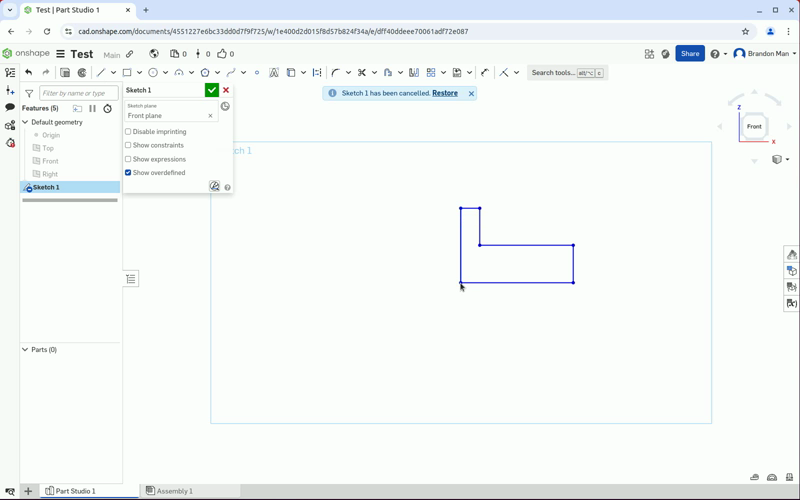
mouse_move(514, 270)
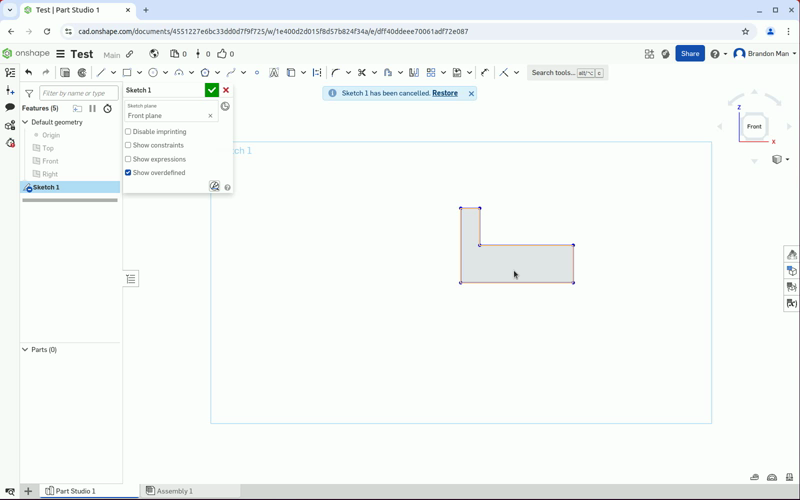
click(514, 270)
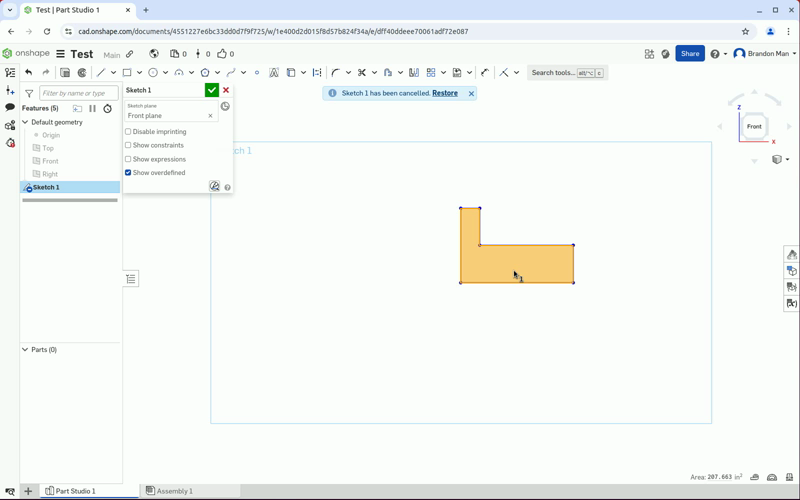
mouse_move(73, 352)
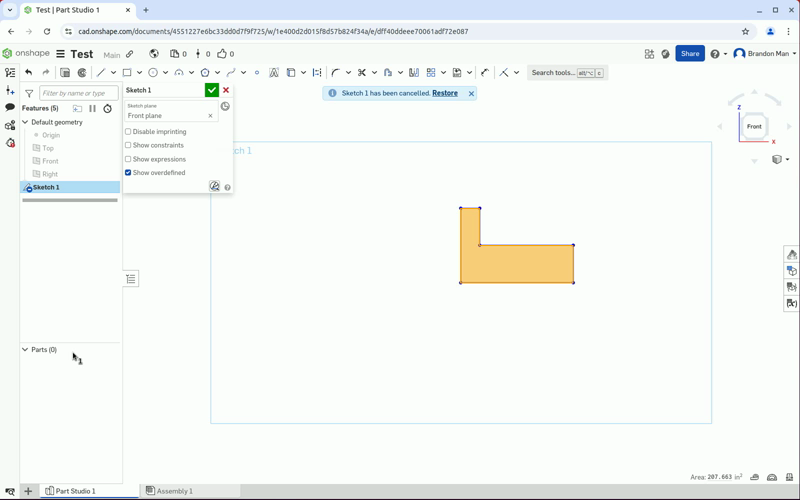
key(shift+y)
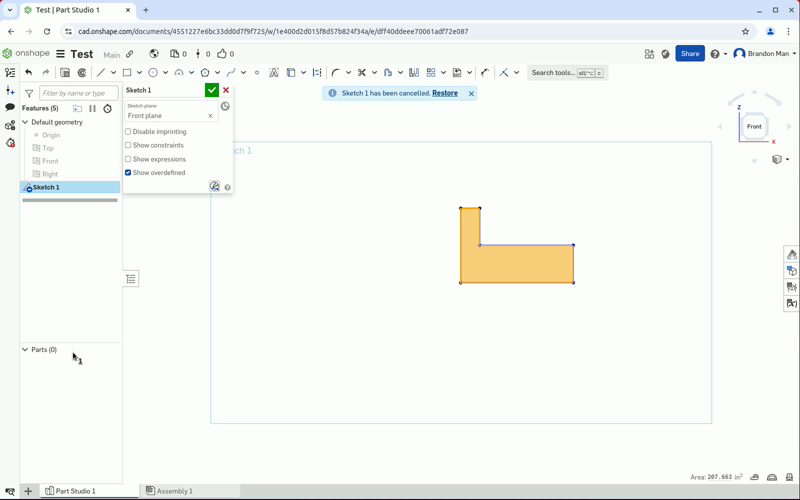
key(shift+e)
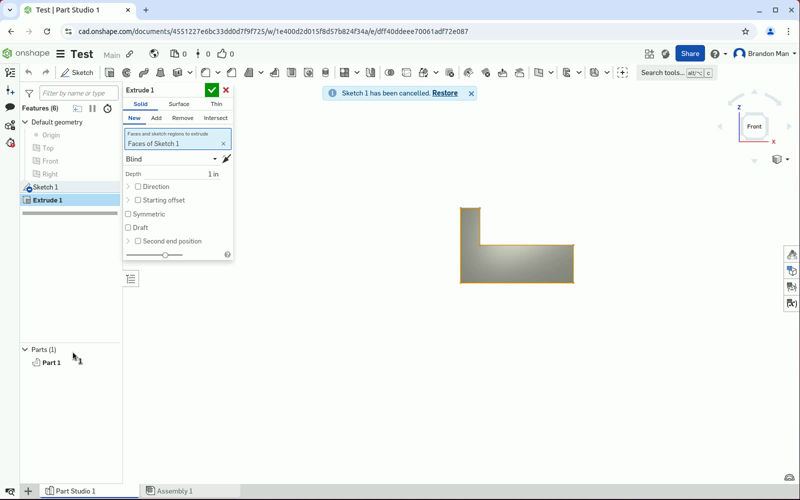
mouse_move(143, 106)
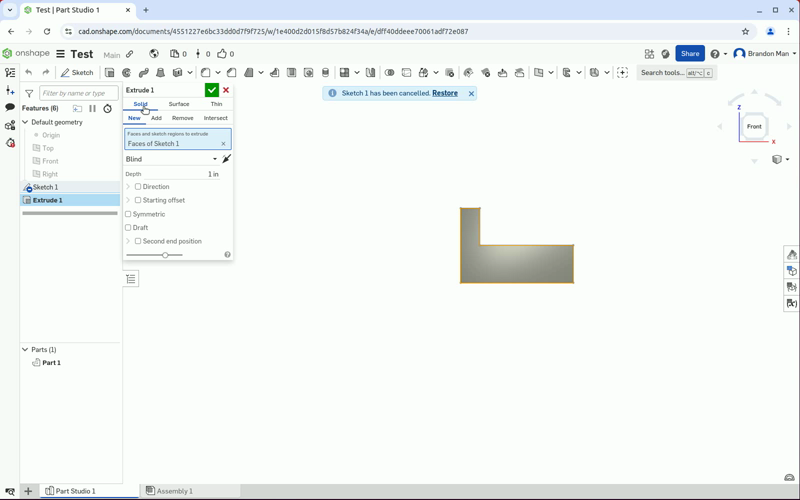
click(143, 106)
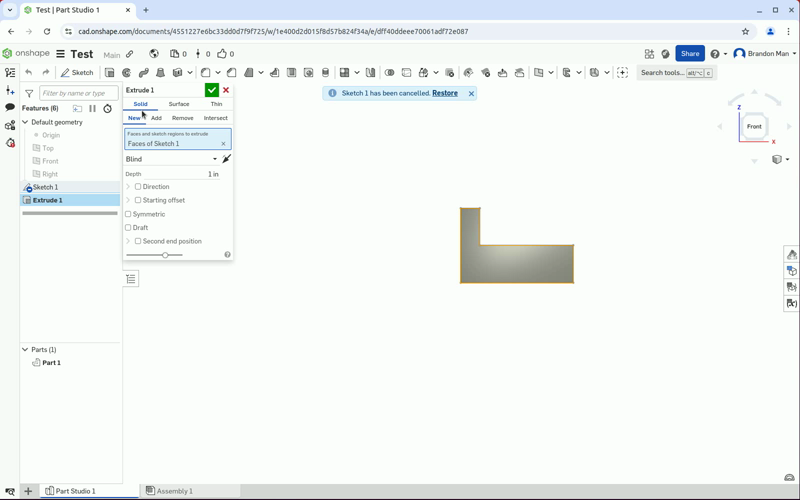
mouse_move(137, 120)
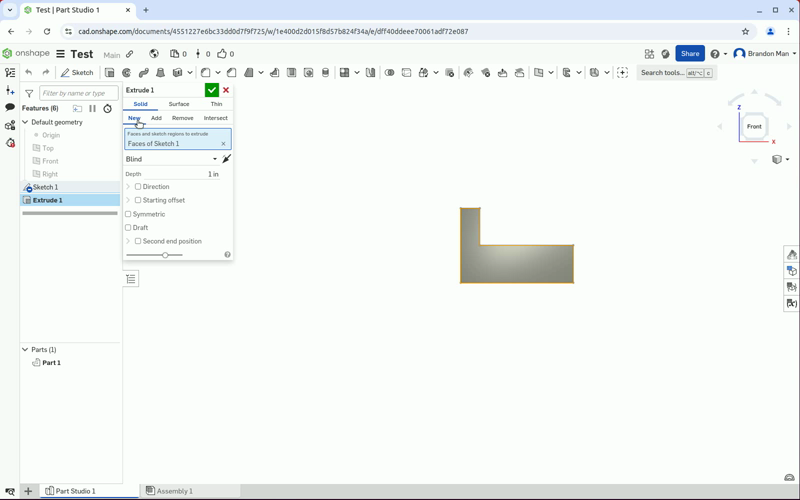
click(137, 120)
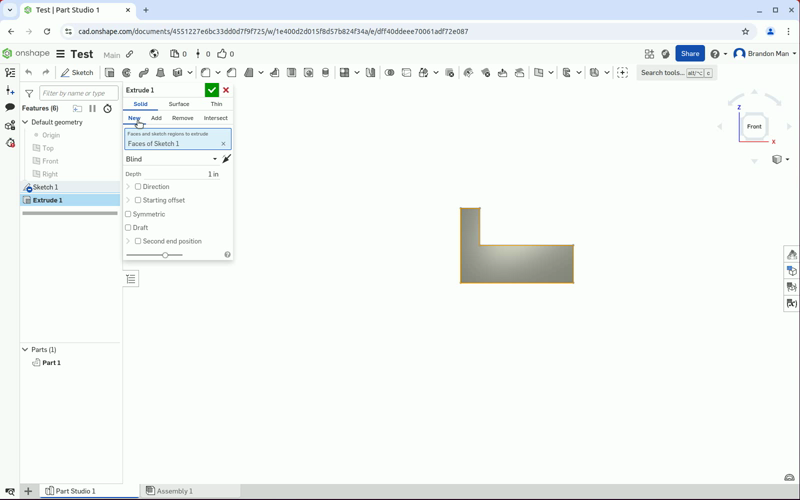
key(tab, 4)
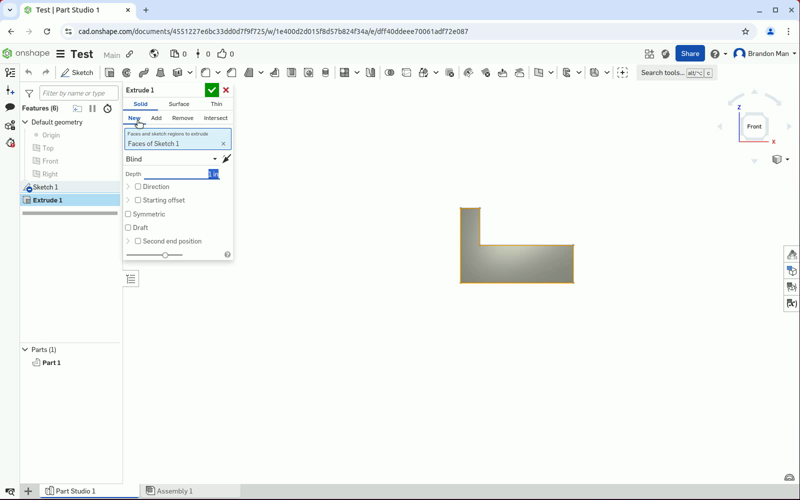
text(15.406)
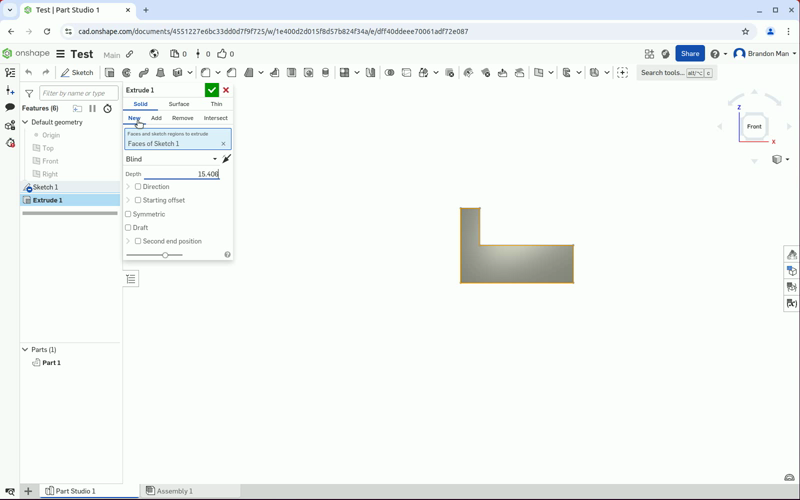
key(tab, 3)
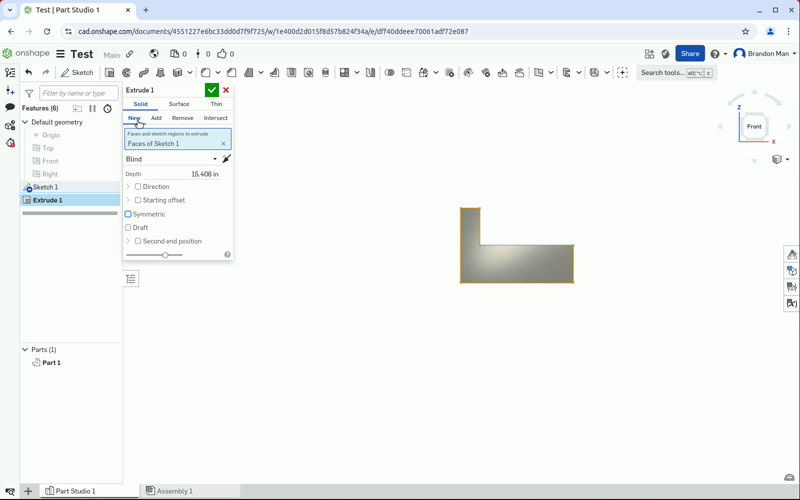
key(space)
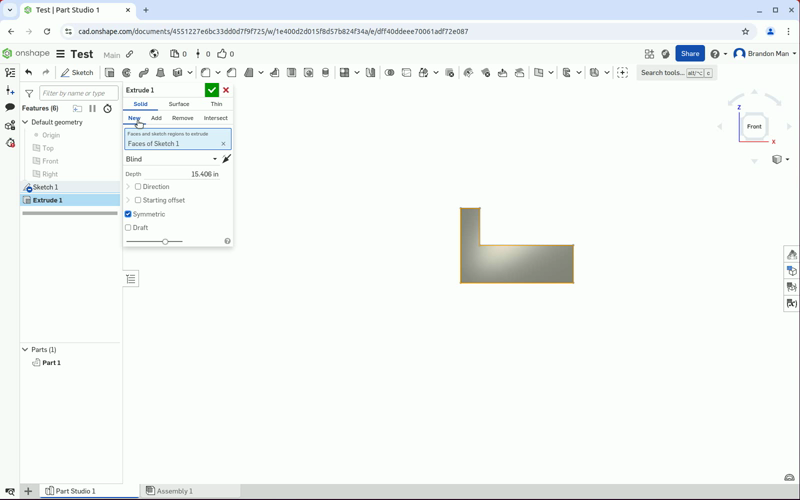
key(enter)
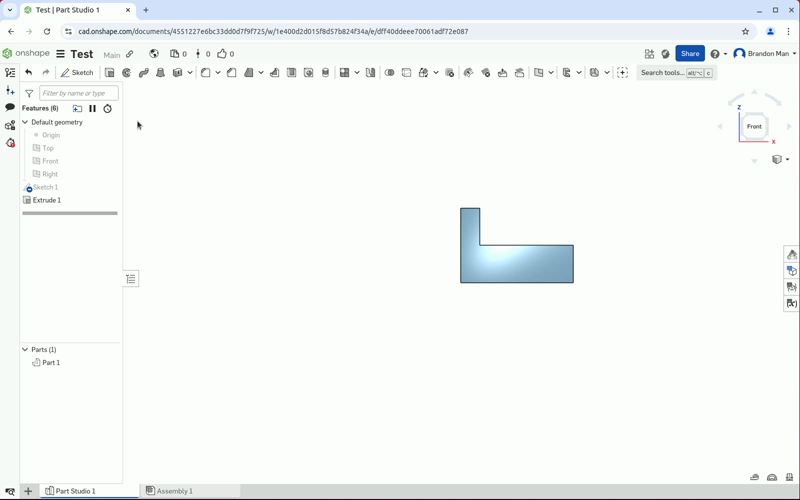
key(shift+h)
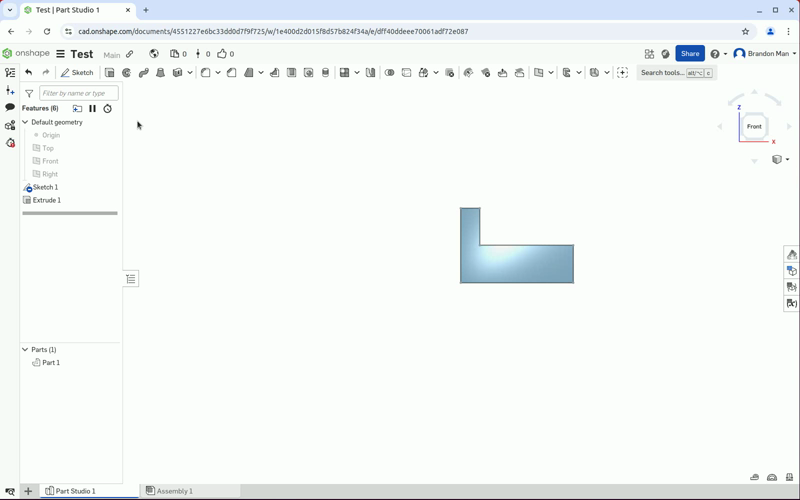
key(shift+h)
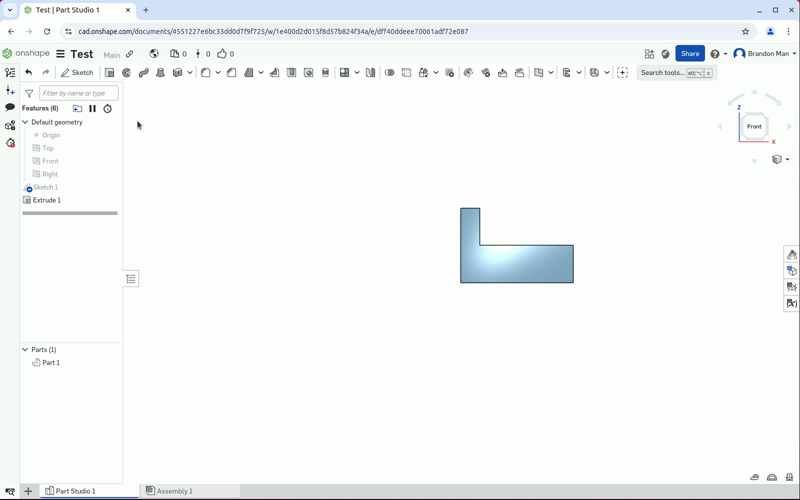
mouse_move(73, 189)
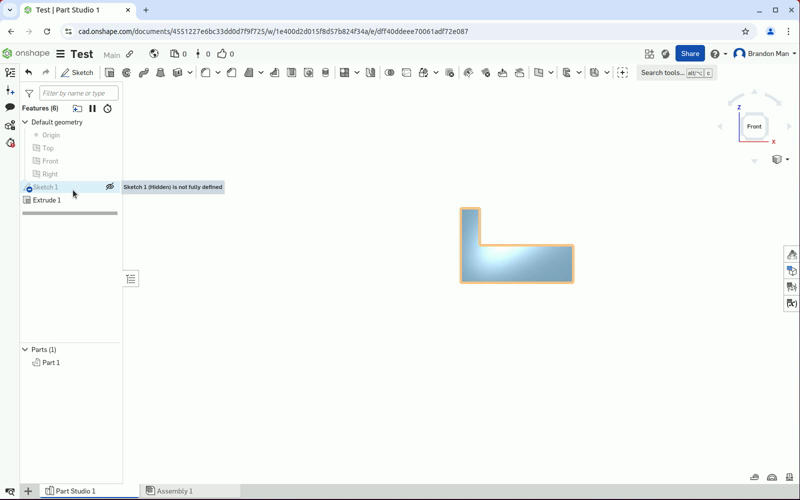
click(73, 189)
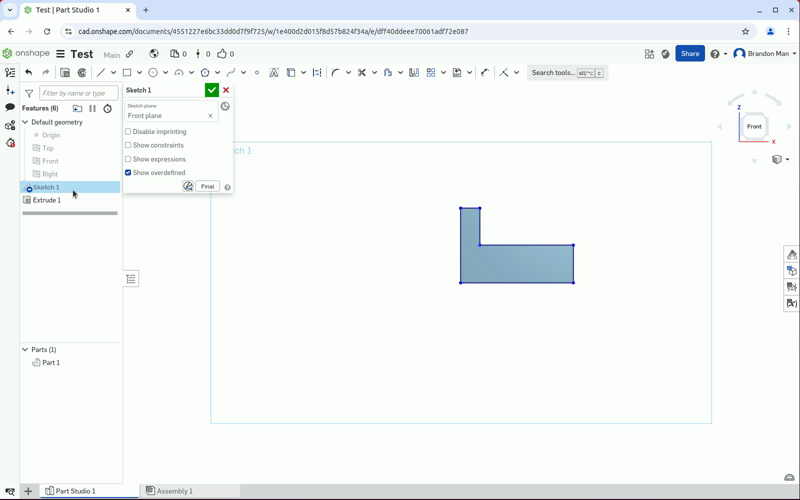
mouse_move(229, 92)
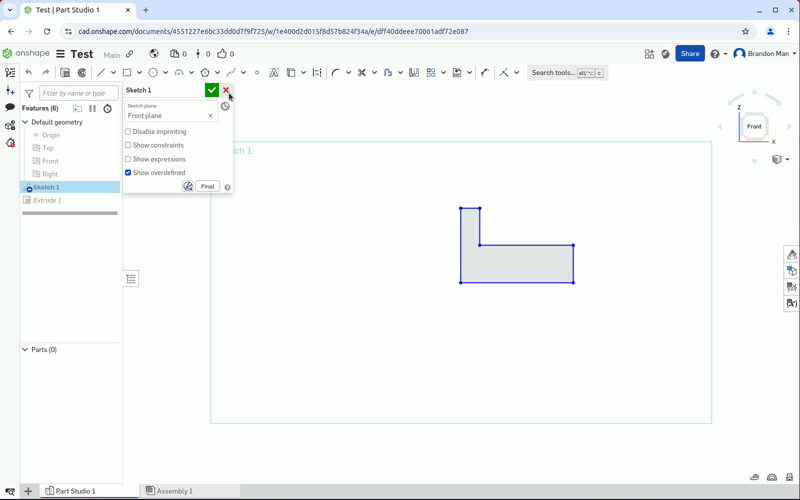
click(229, 92)
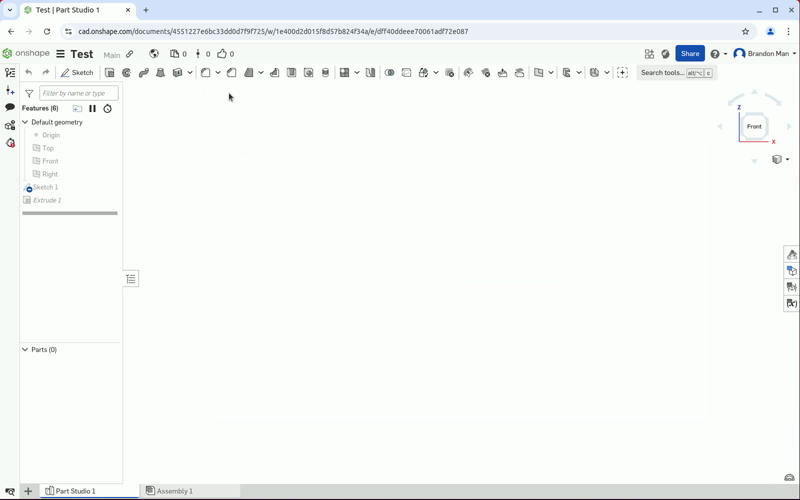
mouse_move(73, 352)
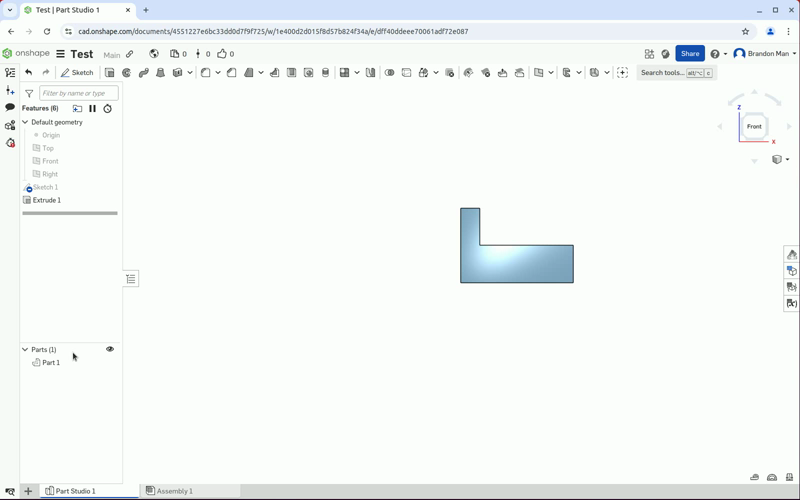
key(y)
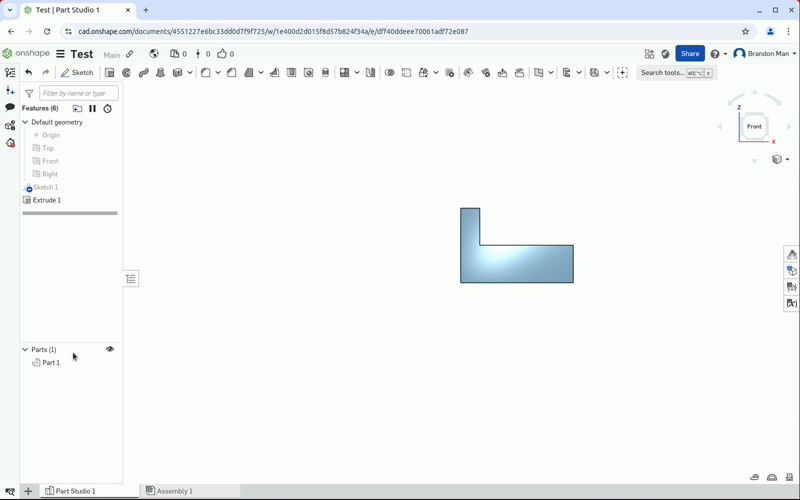
key(shift+p)
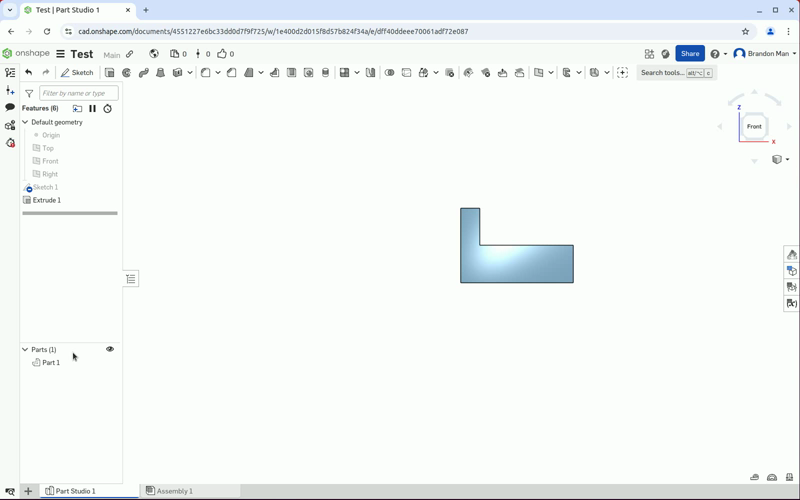
key(space)
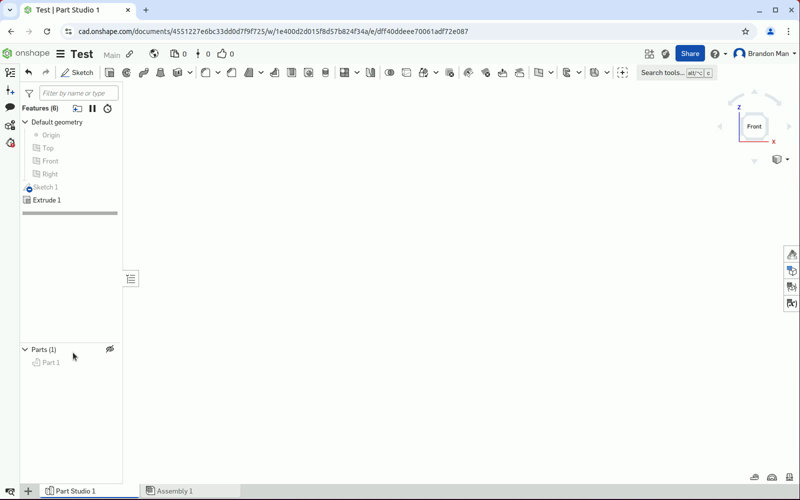
key_down(shift)
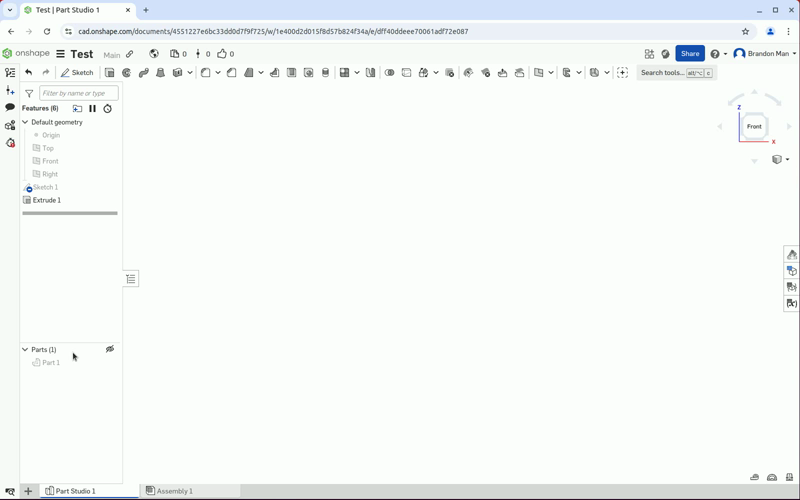
key(down)
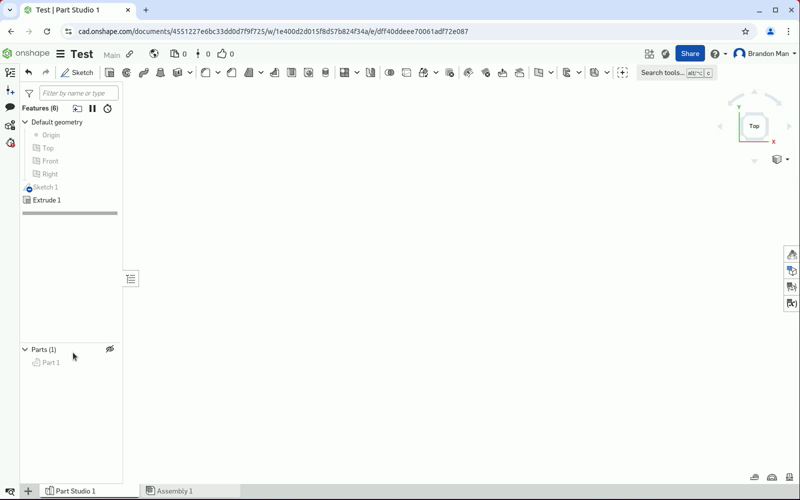
key_up(shift)
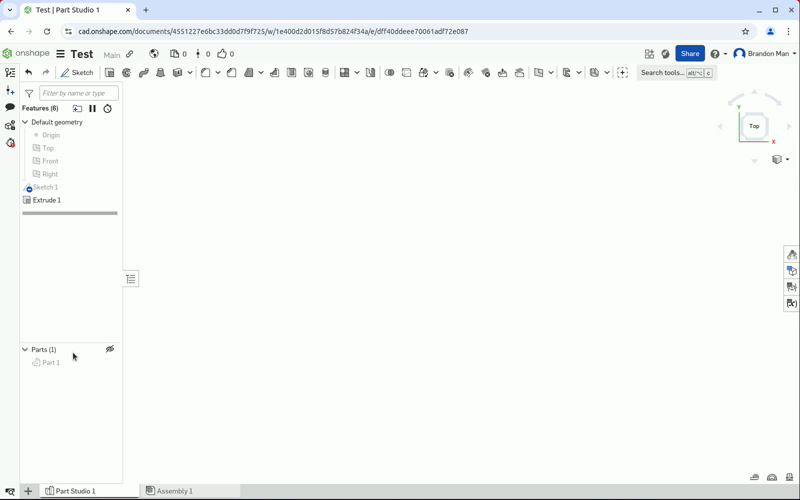
mouse_move(73, 352)
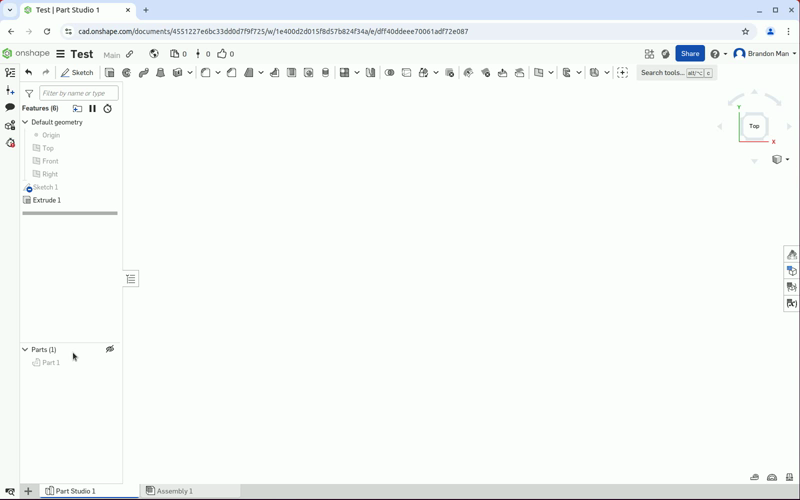
key(shift+y)
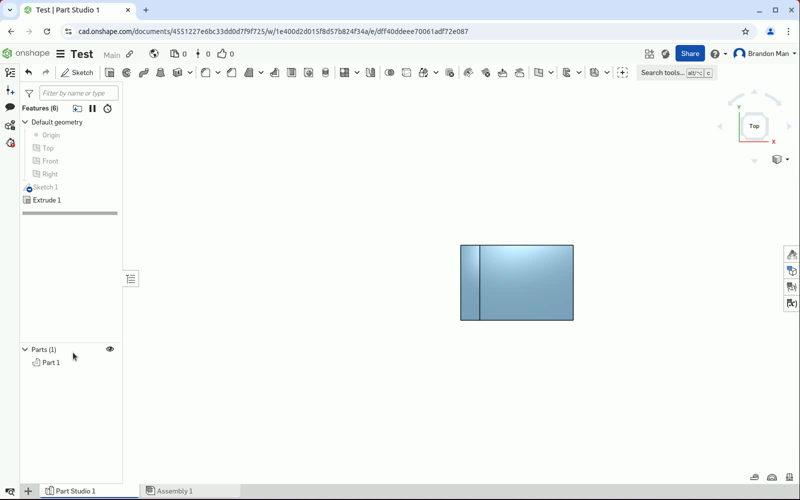
mouse_move(541, 75)
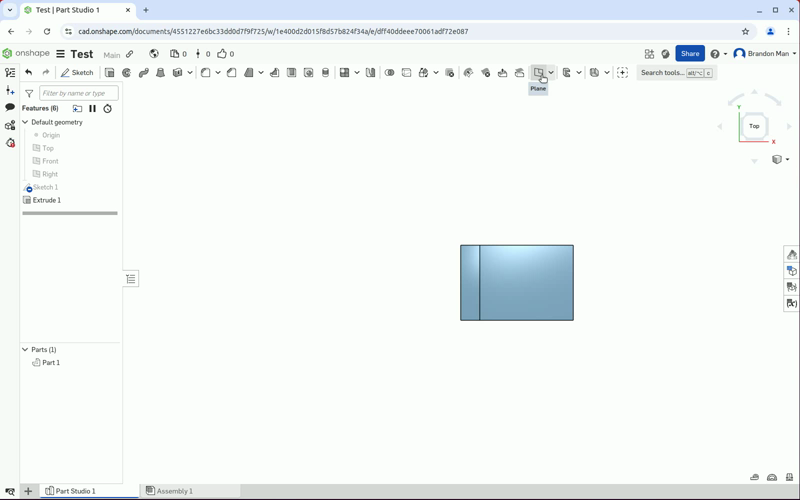
click(541, 75)
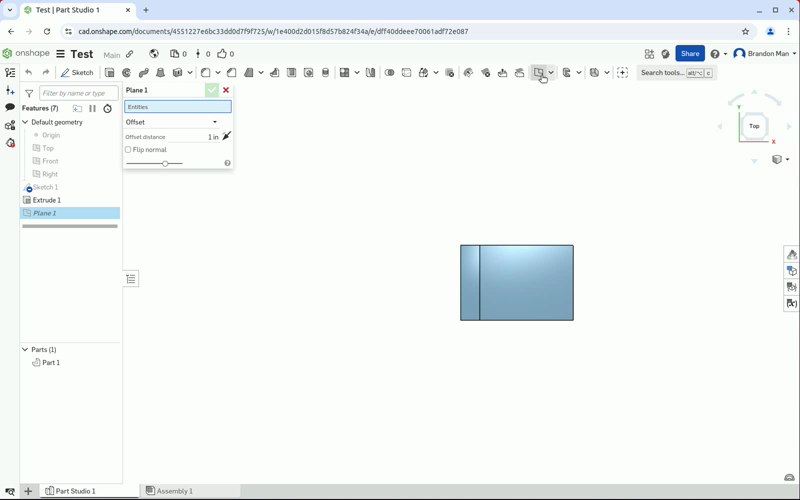
mouse_move(73, 150)
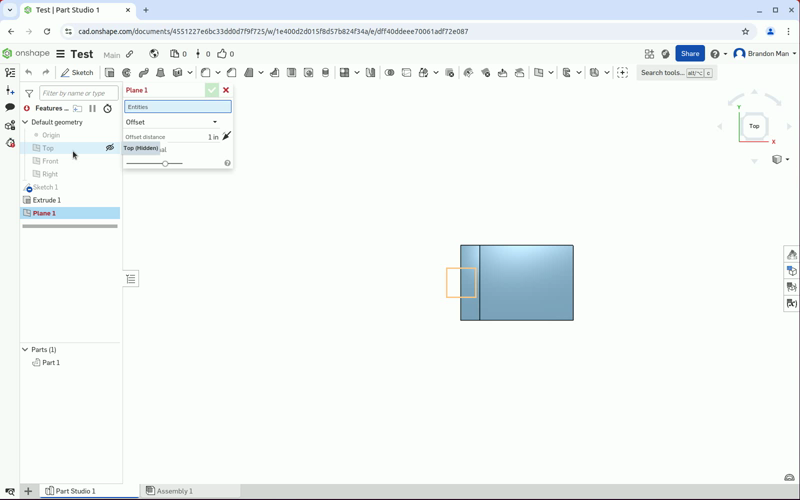
click(73, 150)
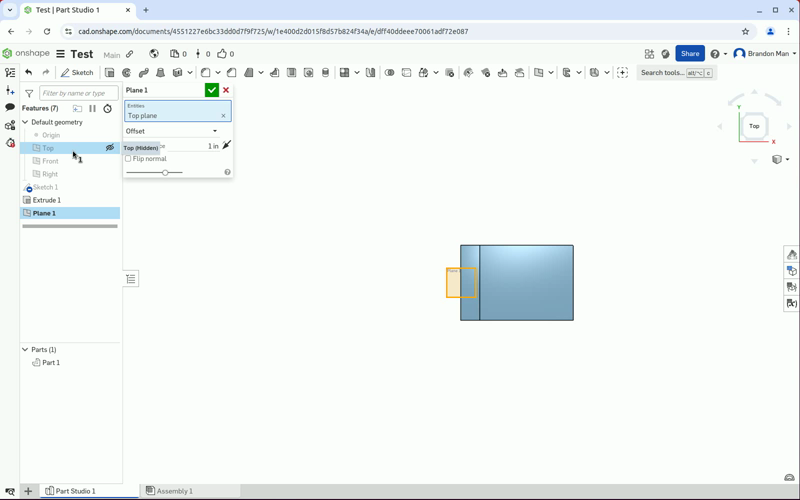
key(tab, 2)
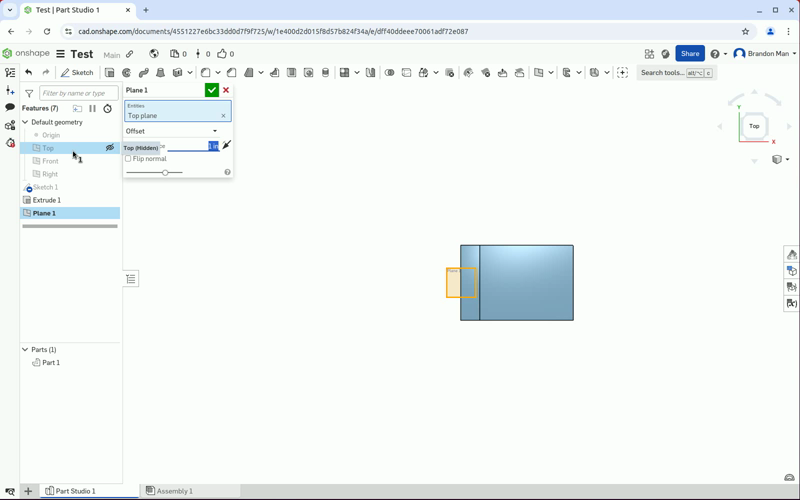
text(15.405)
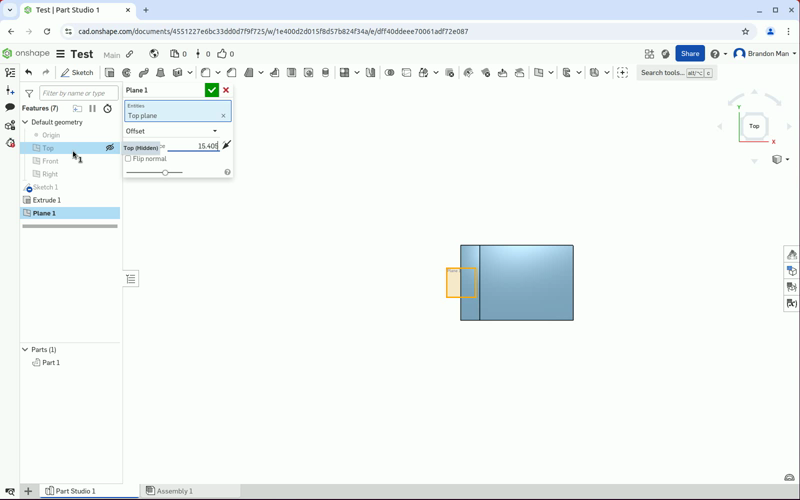
key(enter, 2)
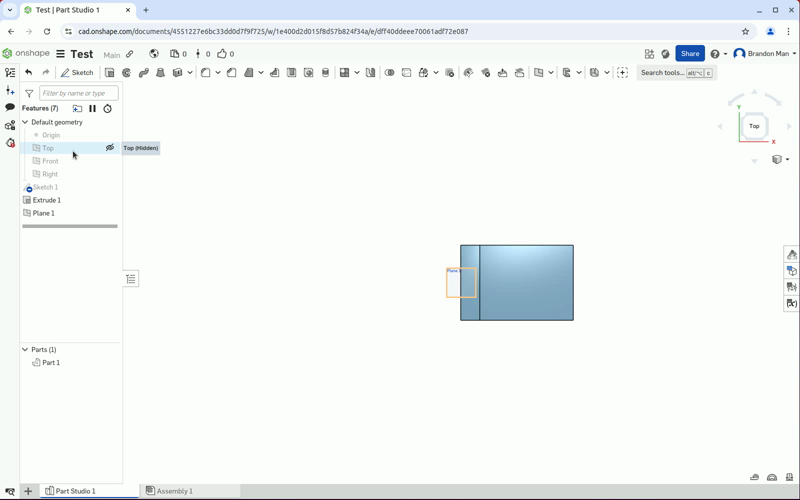
key(shift+s)
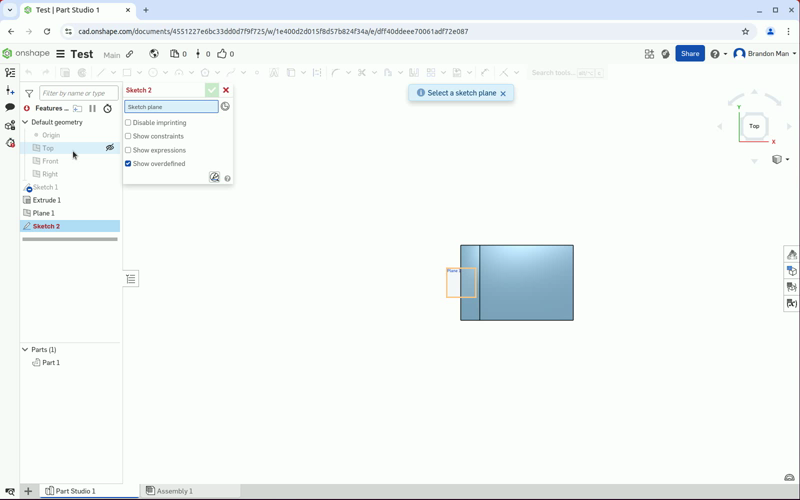
mouse_move(73, 215)
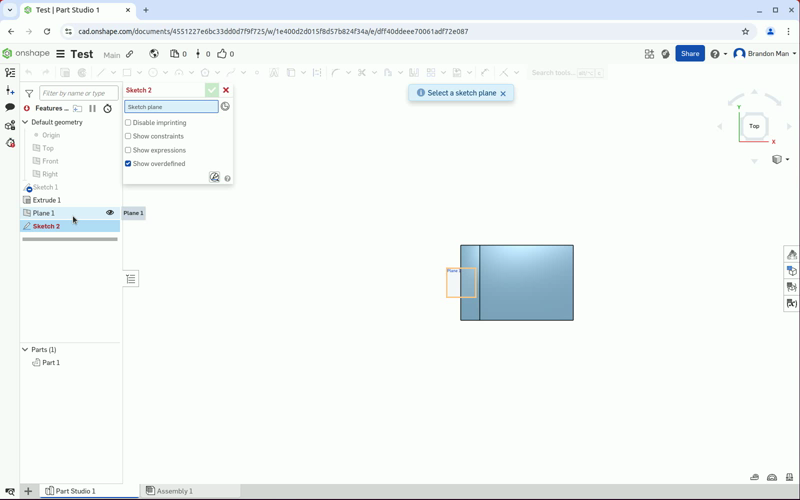
click(73, 215)
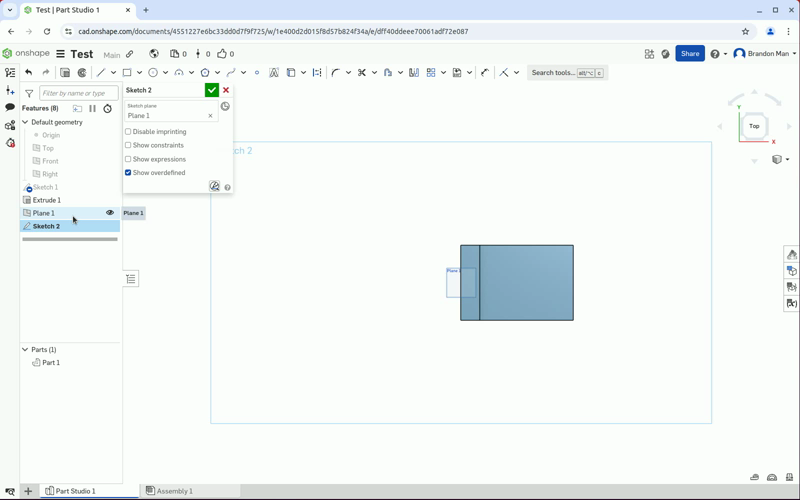
mouse_move(73, 352)
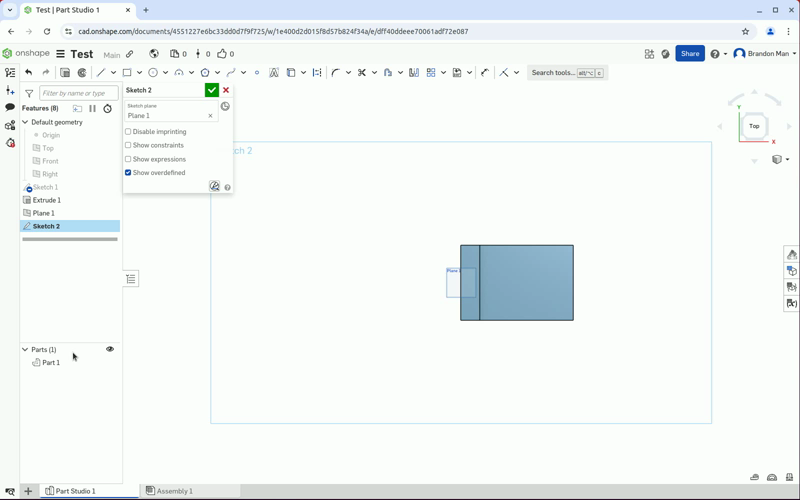
key(y)
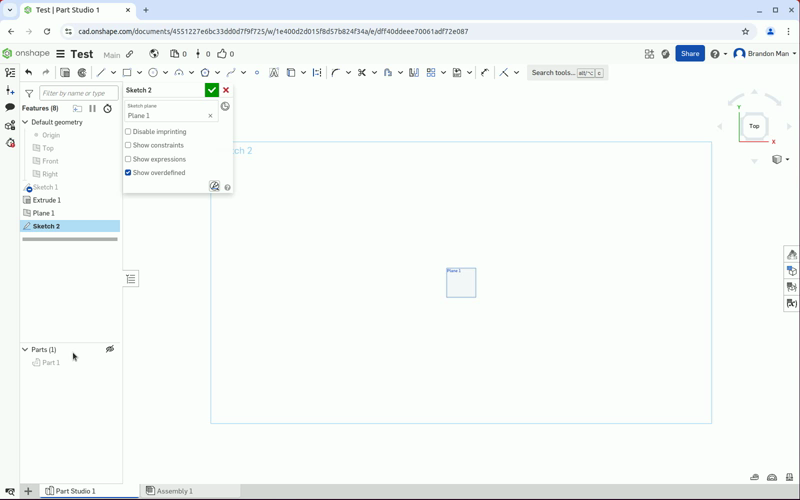
key(l)
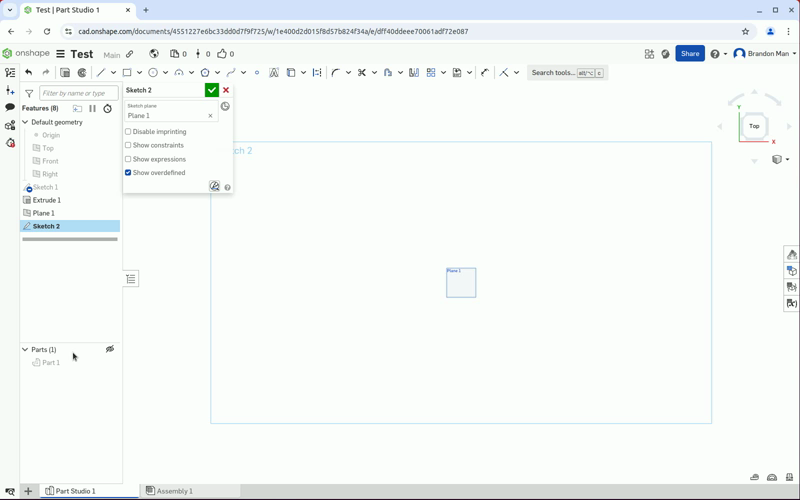
key_down(shift)
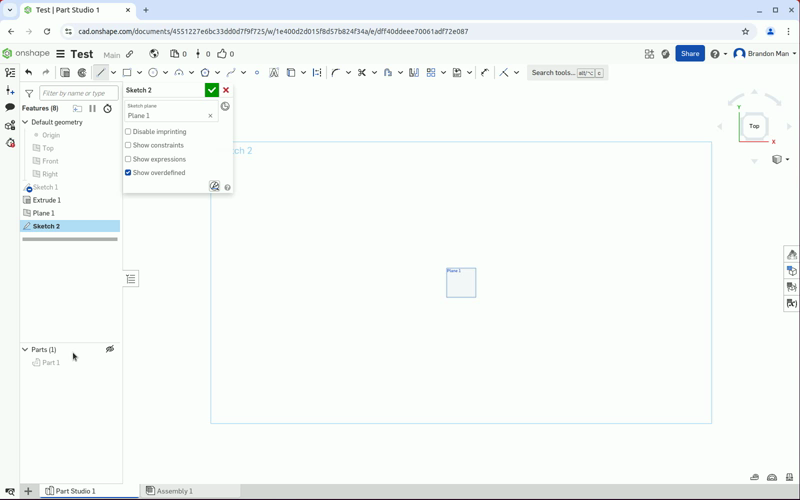
mouse_move(460, 301)
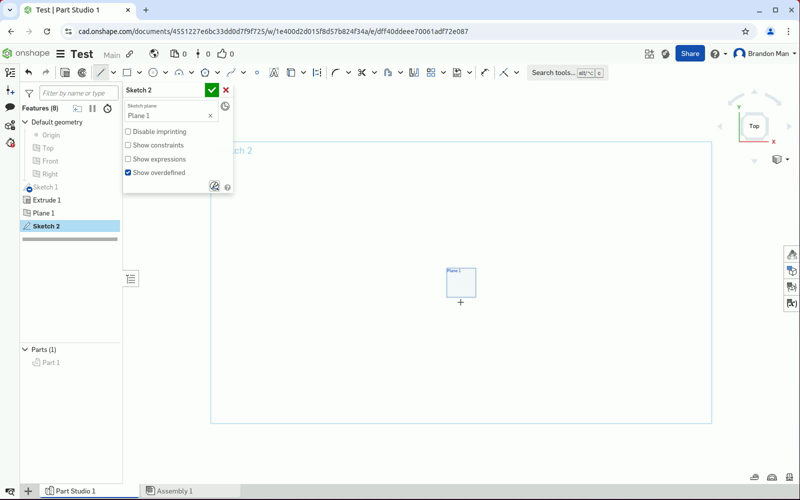
click(460, 301)
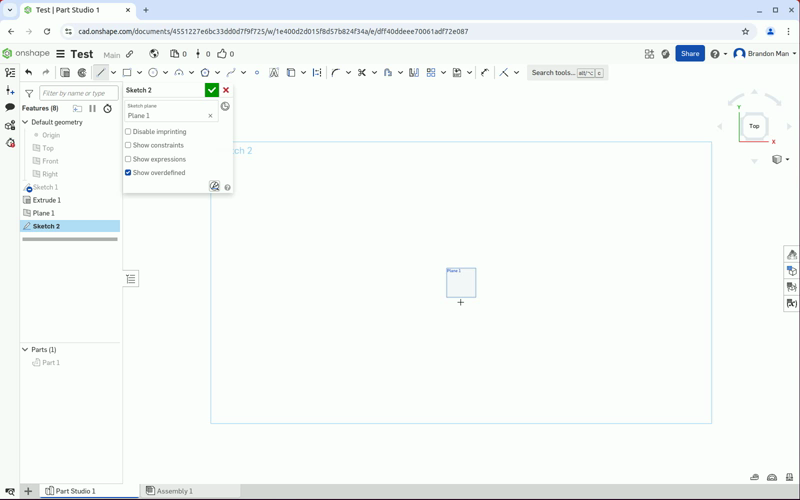
key_up(shift)
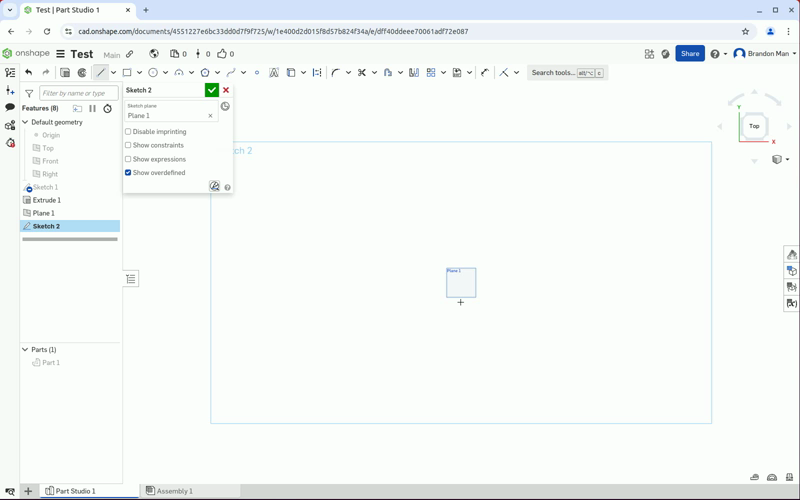
key_down(shift)
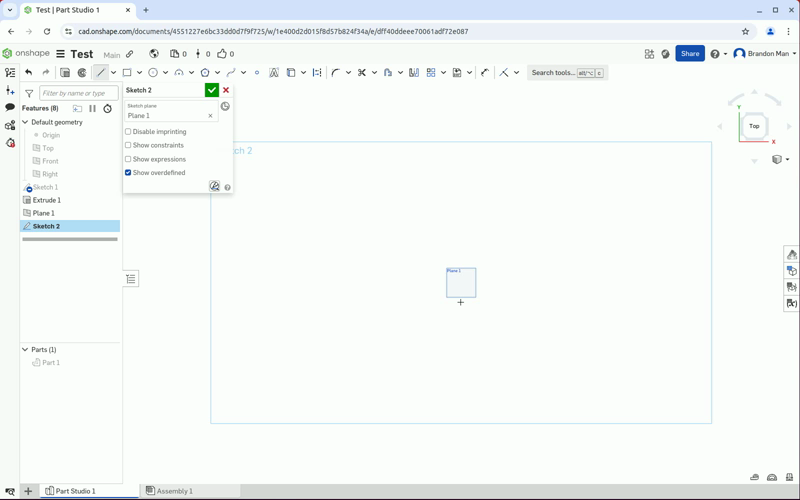
mouse_move(490, 301)
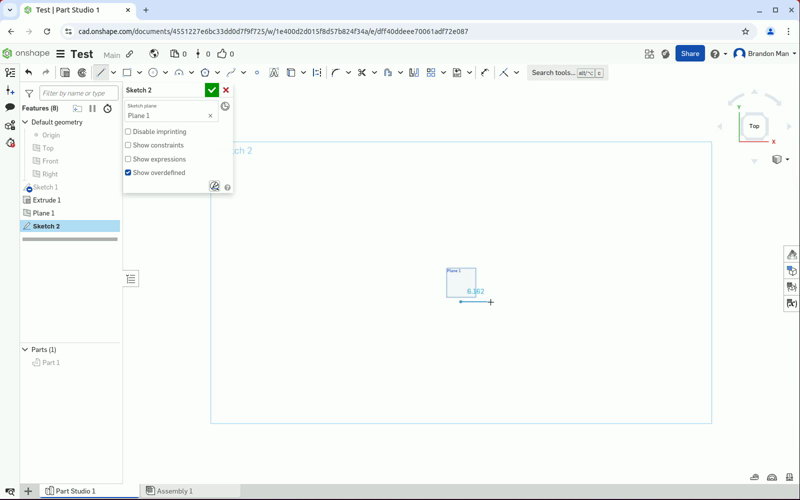
mouse_move(480, 301)
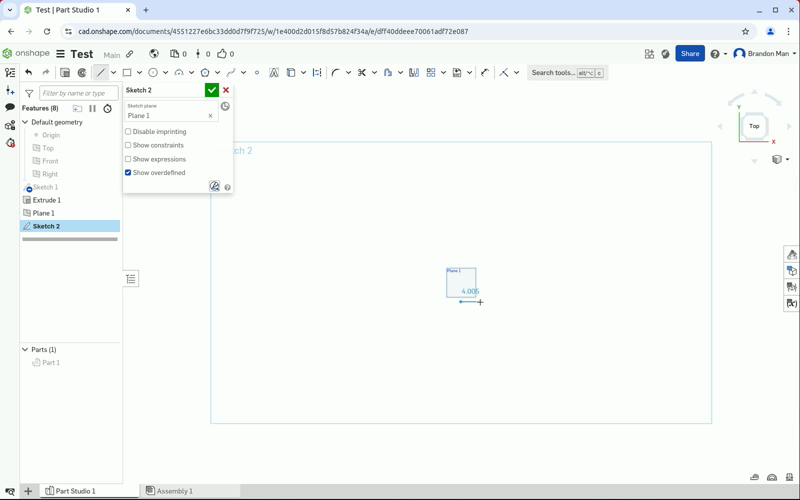
click(480, 301)
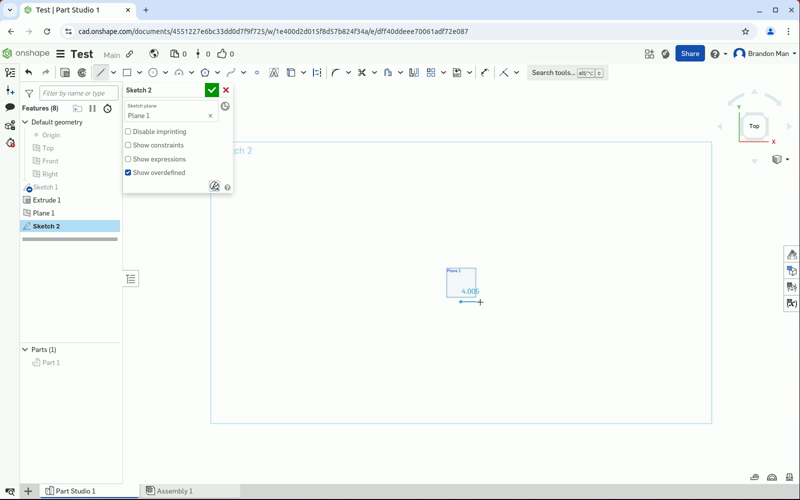
key_up(shift)
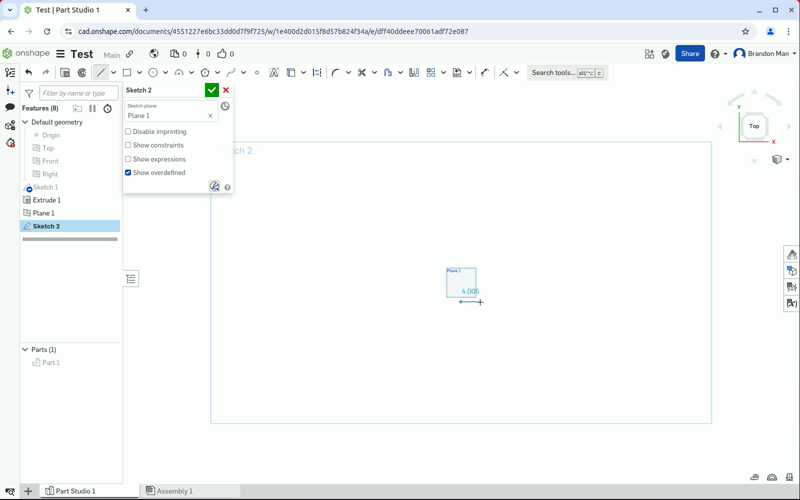
key_down(shift)
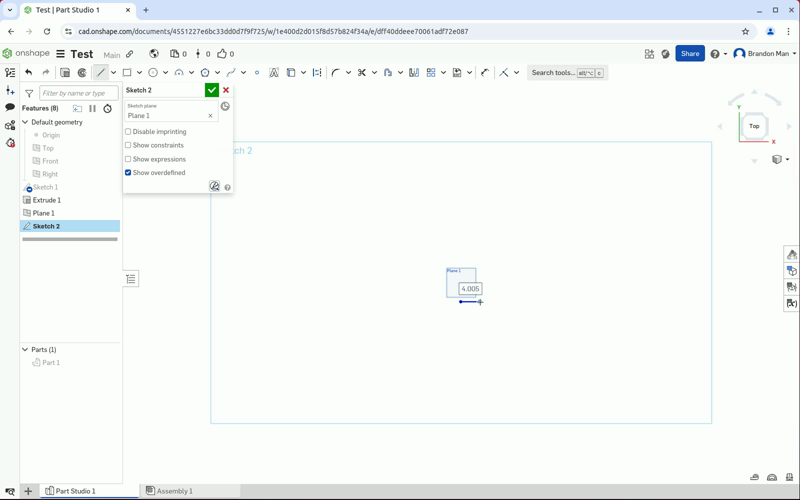
mouse_move(510, 301)
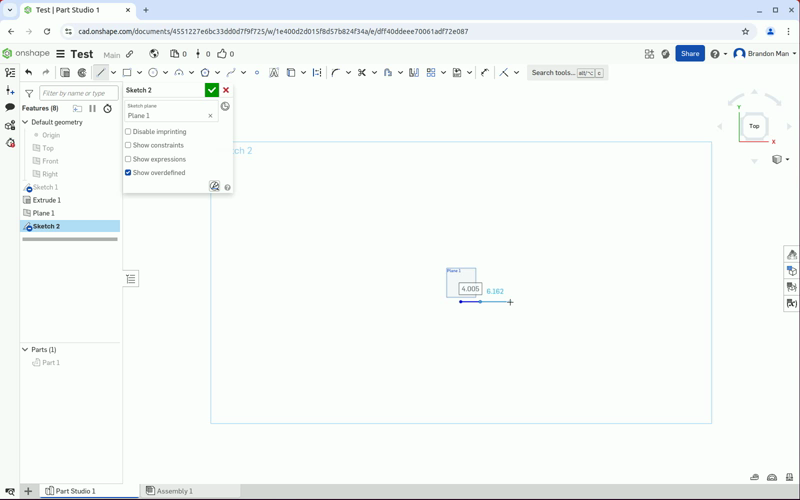
mouse_move(480, 263)
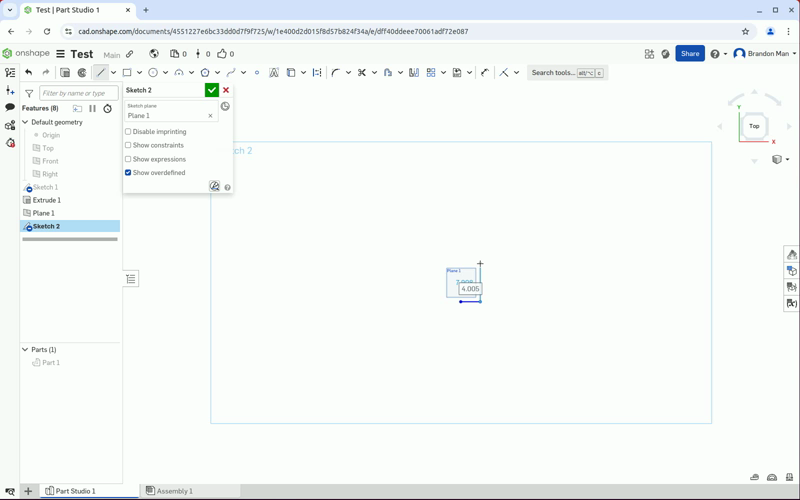
click(480, 263)
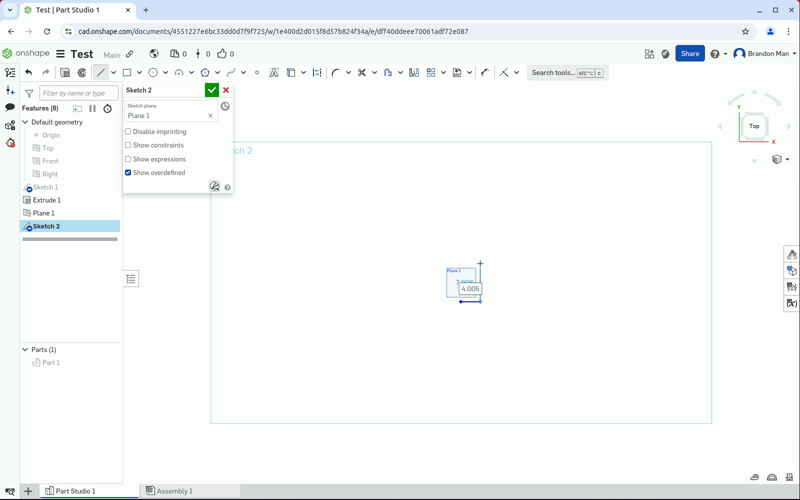
key_up(shift)
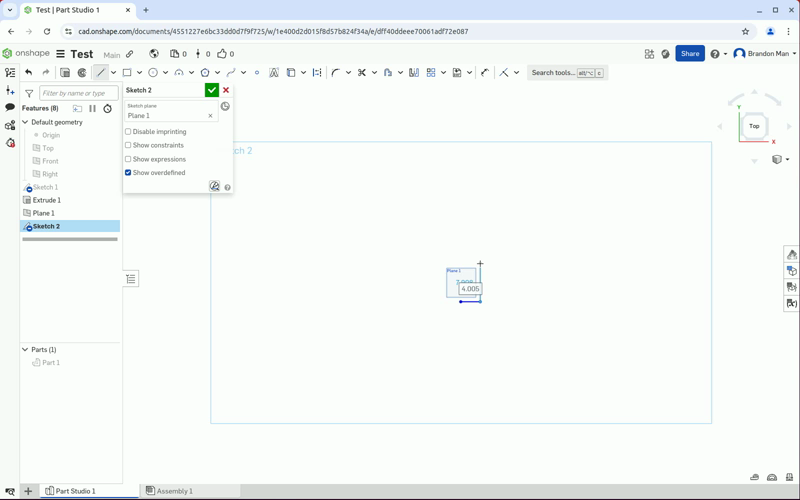
key_down(shift)
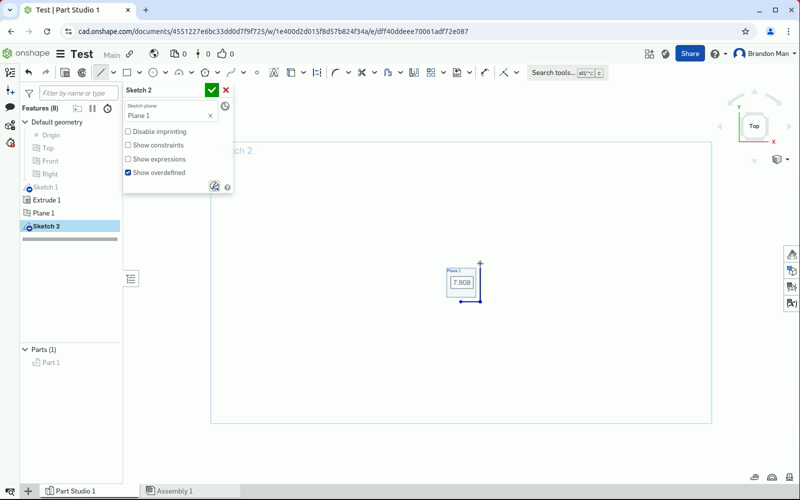
mouse_move(510, 263)
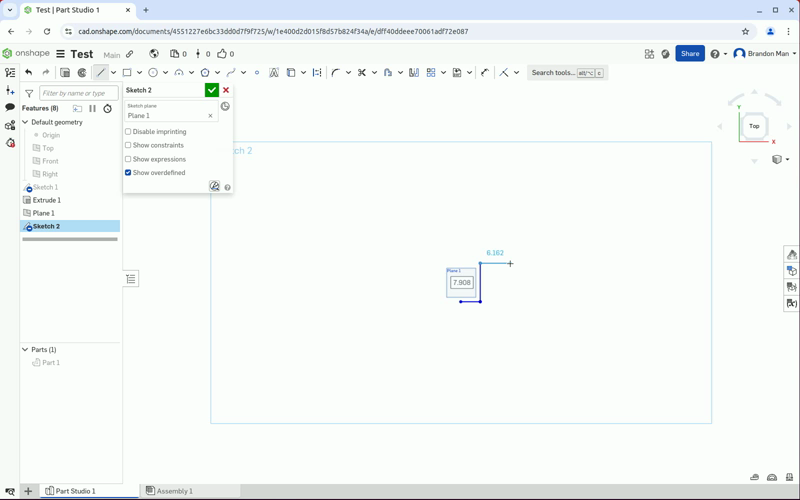
mouse_move(460, 263)
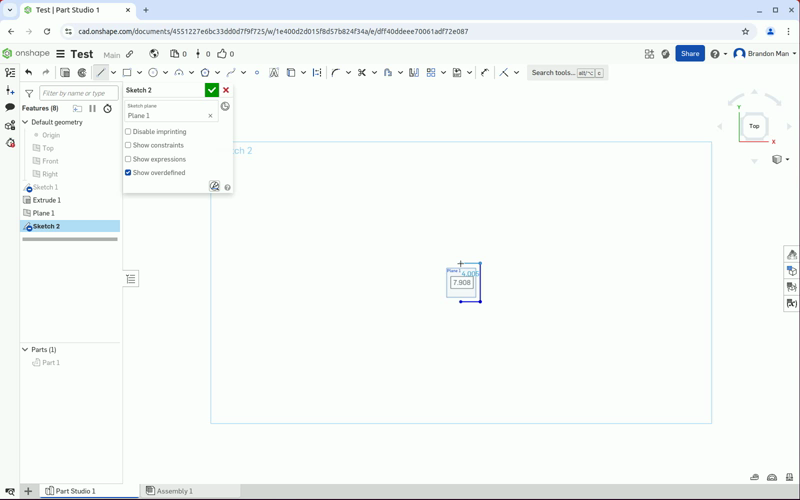
click(460, 263)
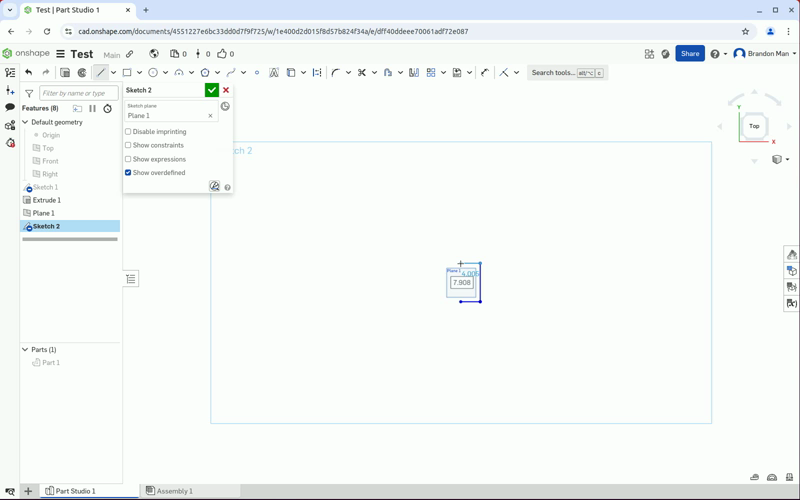
key_up(shift)
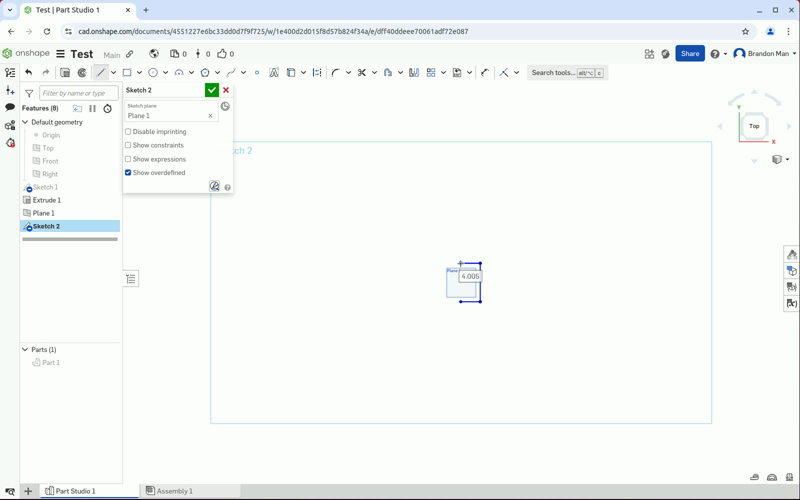
mouse_move(490, 263)
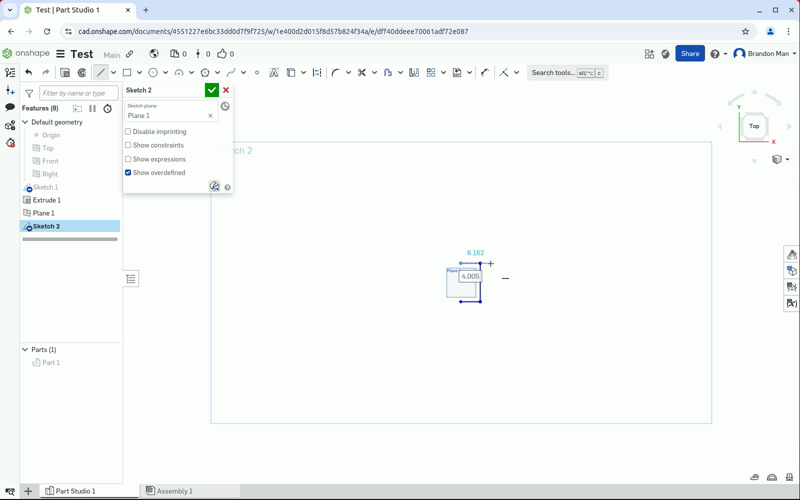
key_down(shift)
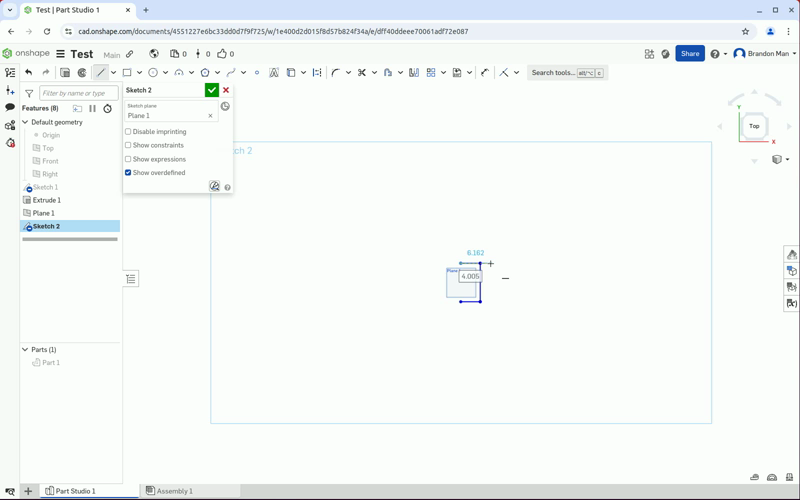
mouse_move(460, 301)
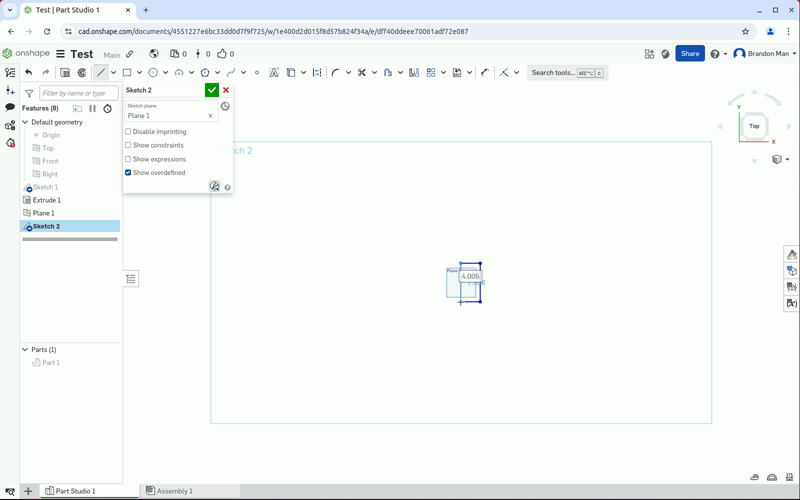
key_up(shift)
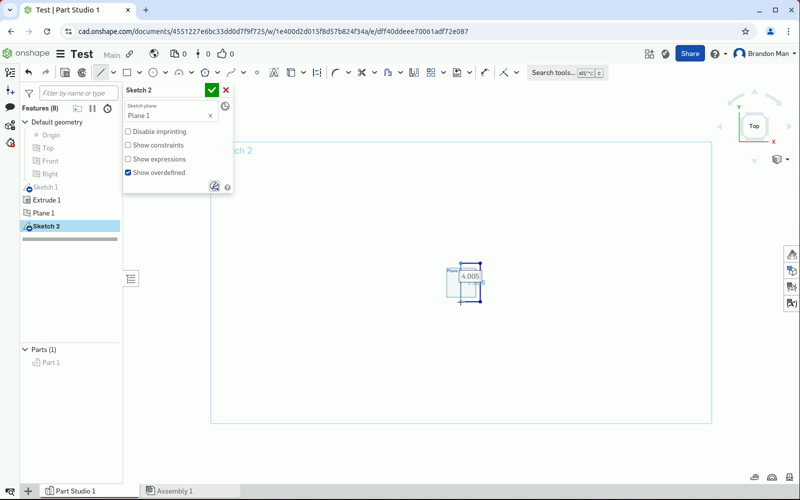
click(460, 301)
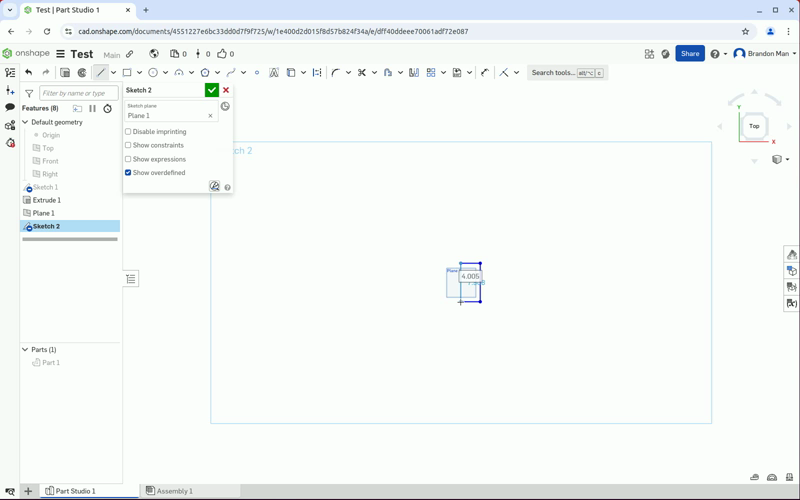
key(esc)
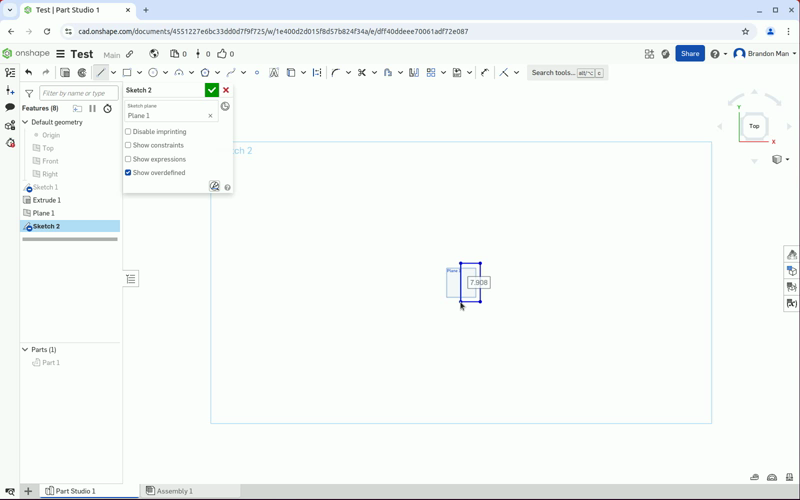
mouse_move(477, 290)
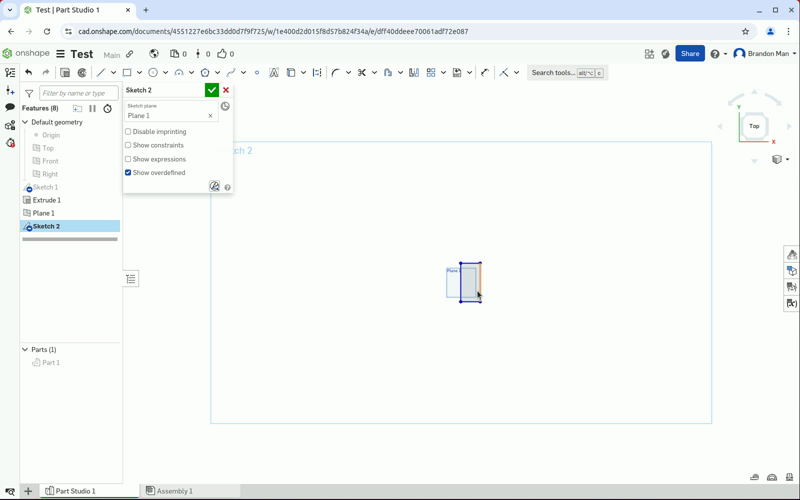
scroll(6)
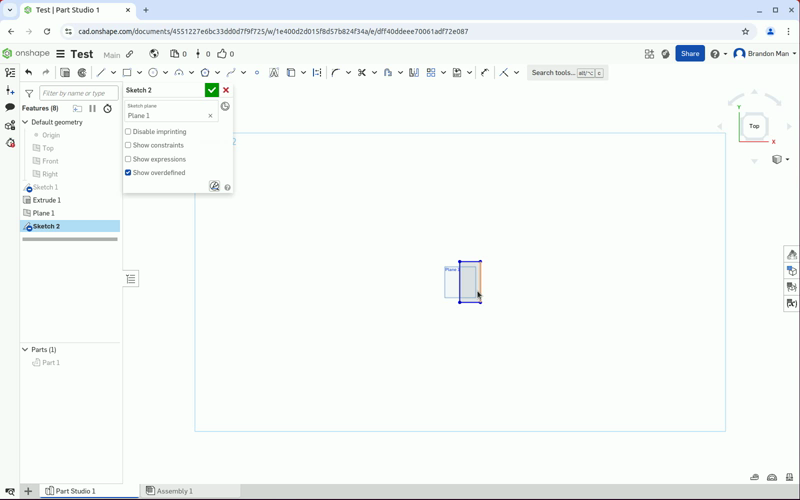
scroll(6)
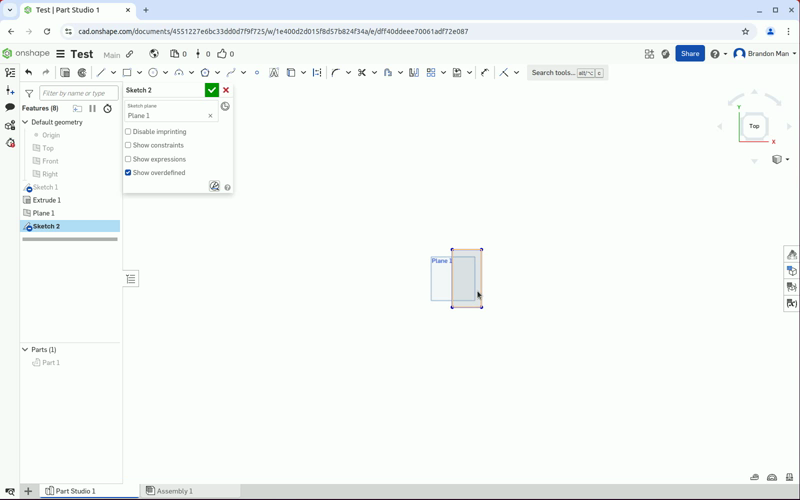
scroll(6)
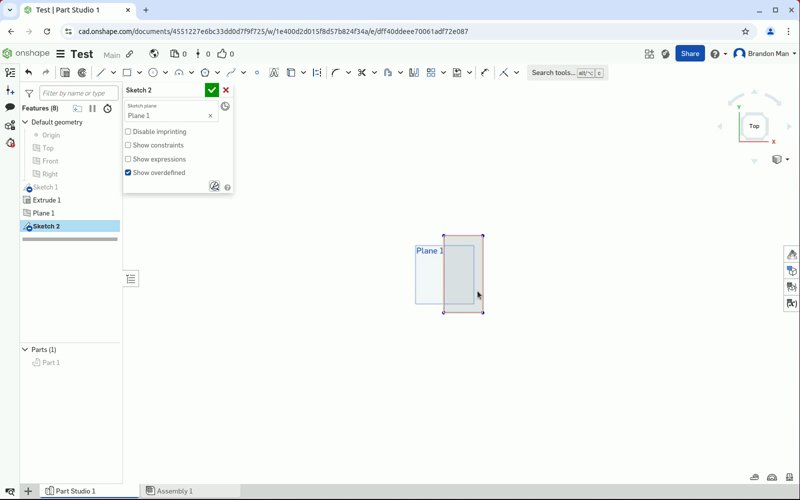
scroll(6)
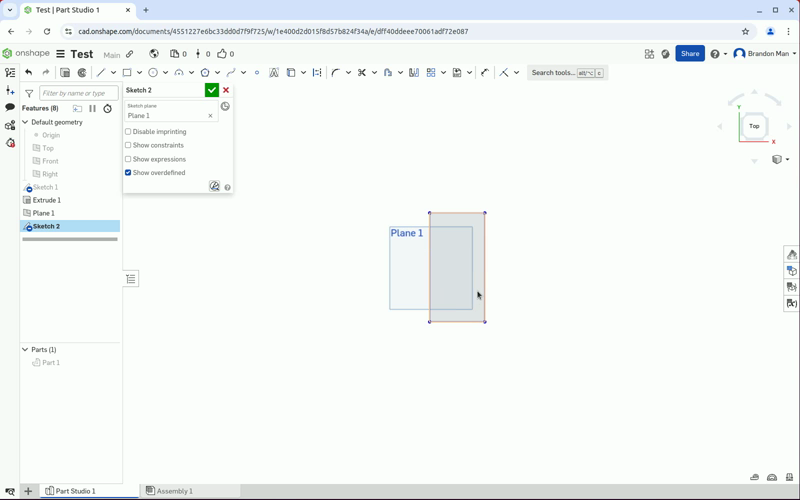
scroll(6)
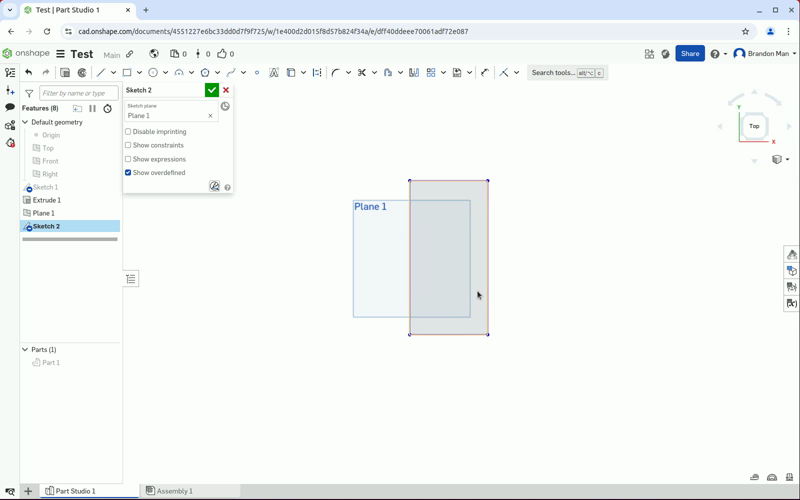
scroll(6)
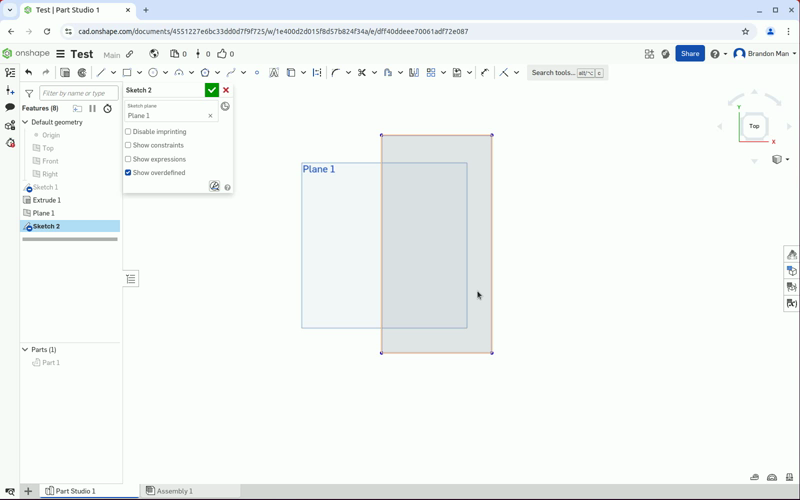
scroll(6)
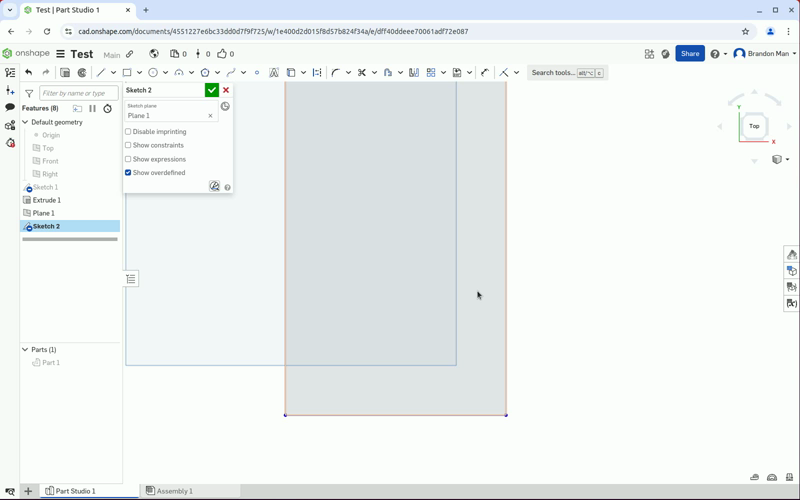
click(477, 290)
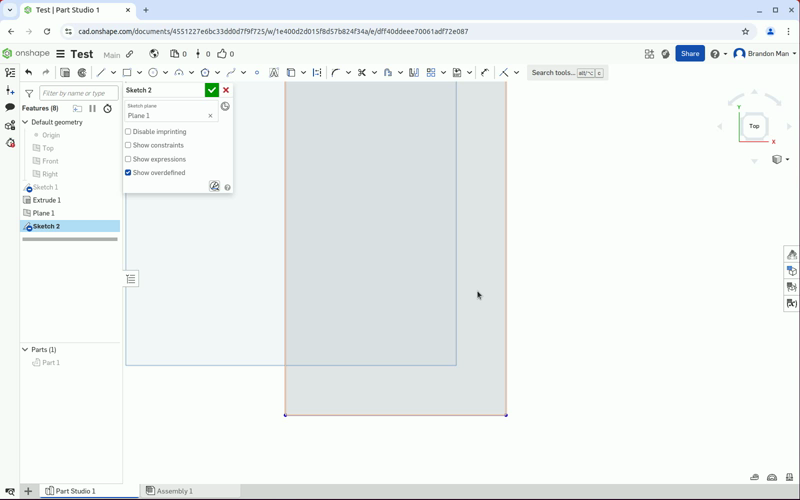
scroll(-6)
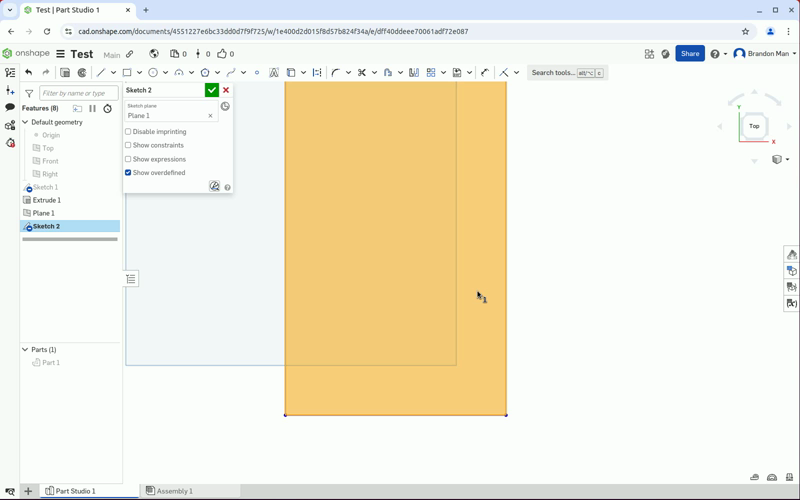
scroll(-6)
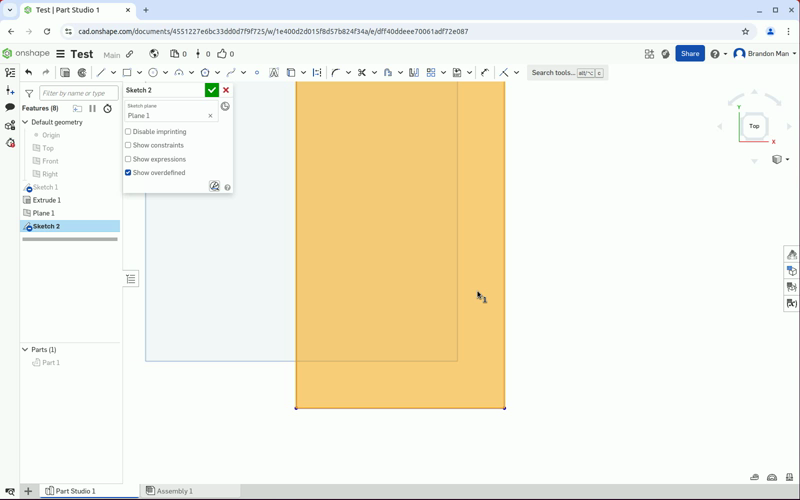
scroll(-6)
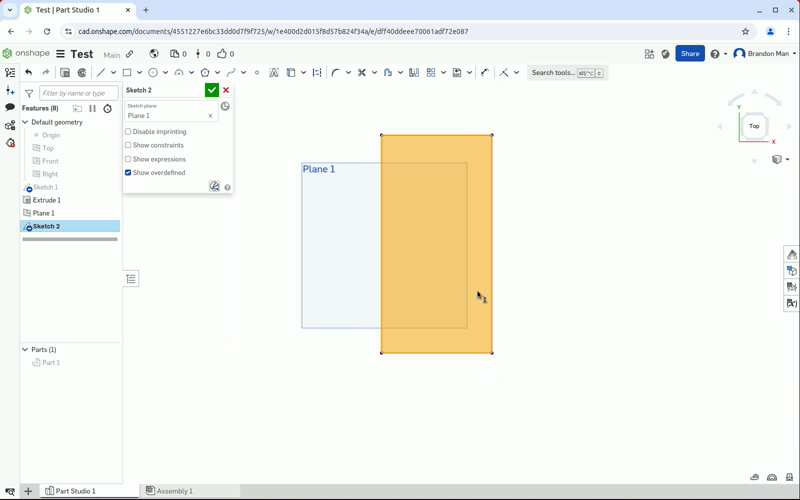
scroll(-6)
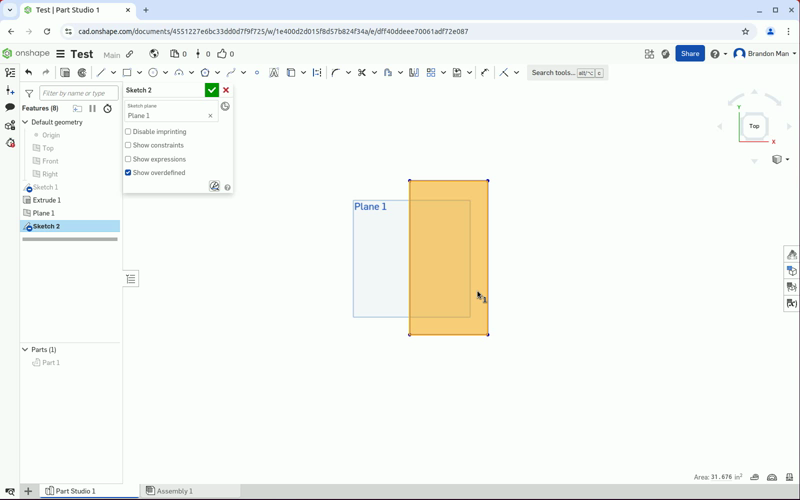
scroll(-6)
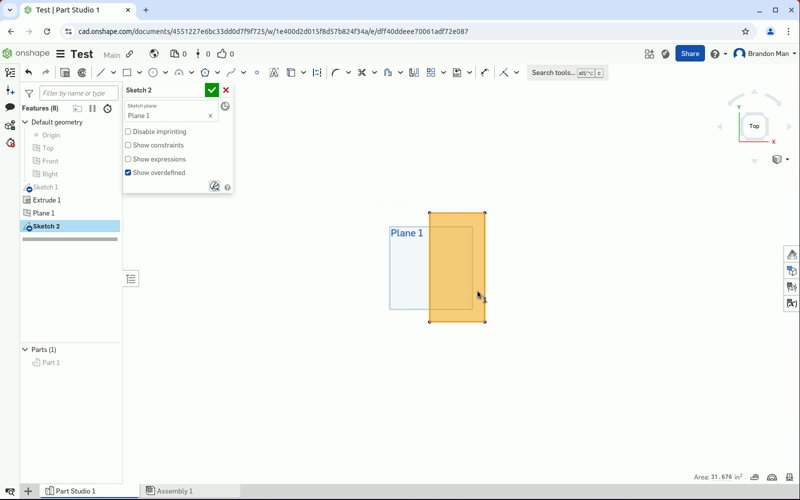
scroll(-6)
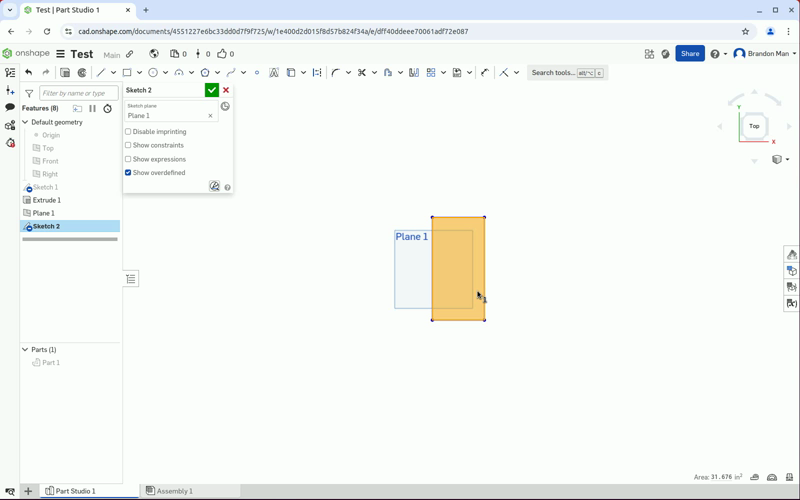
scroll(-6)
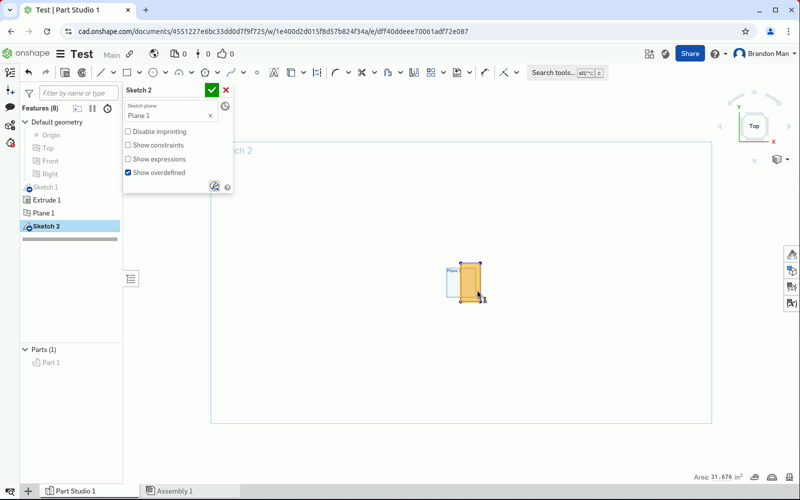
mouse_move(73, 352)
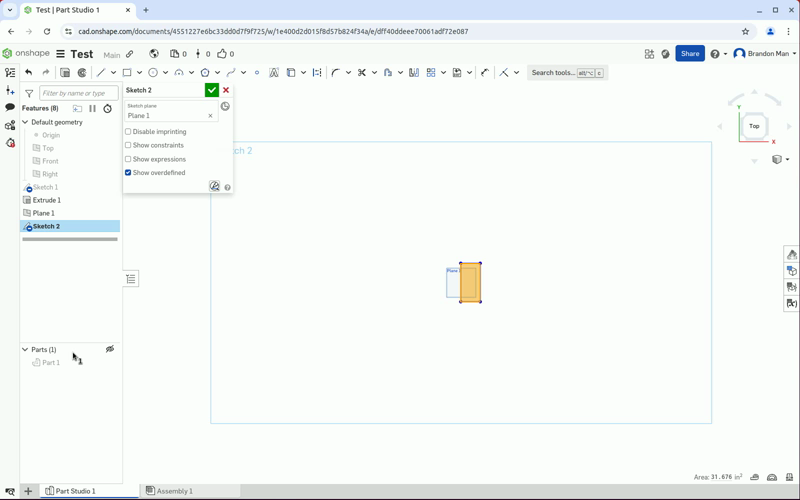
key(shift+y)
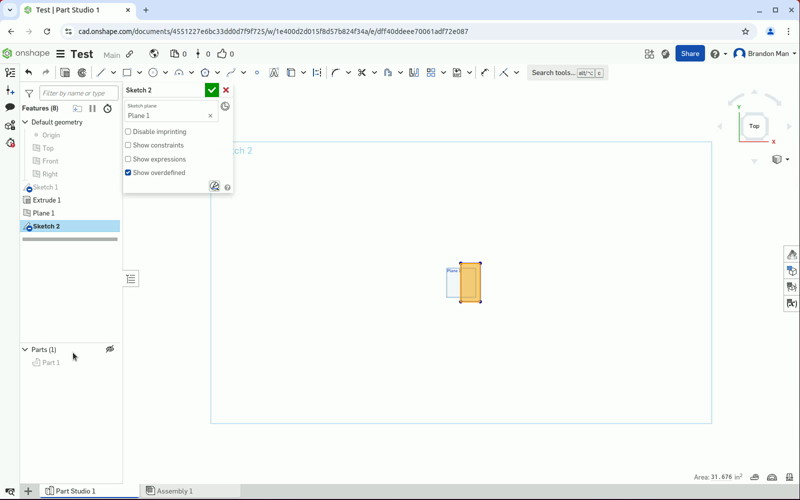
key(shift+e)
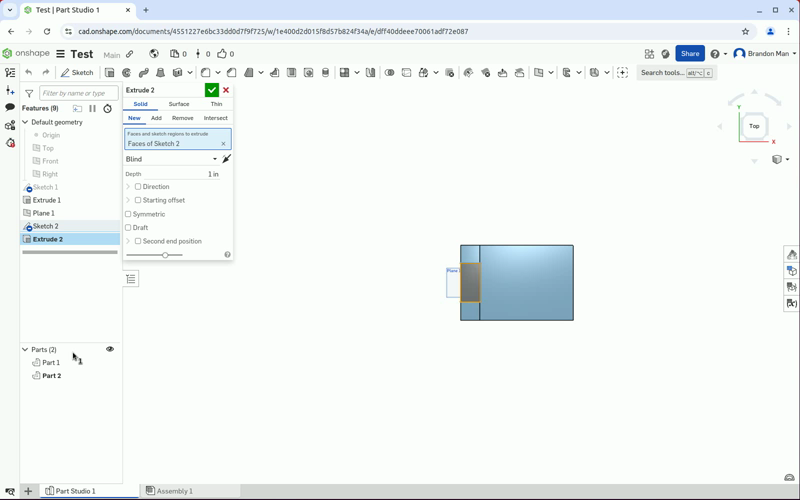
mouse_move(143, 106)
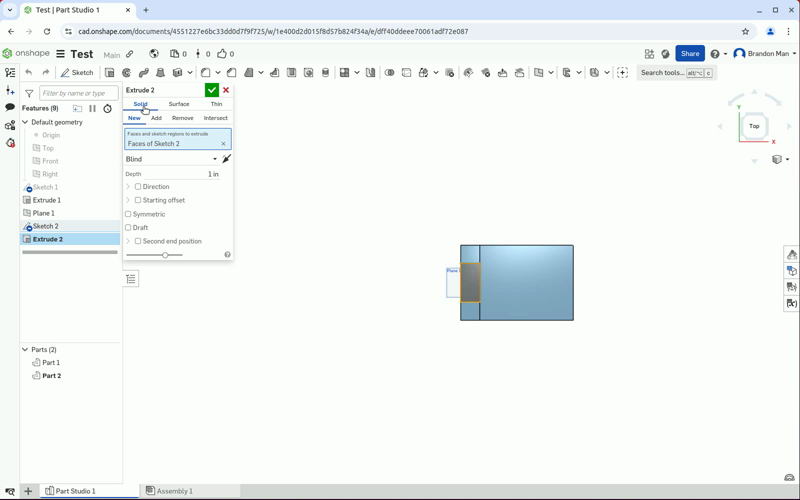
click(143, 106)
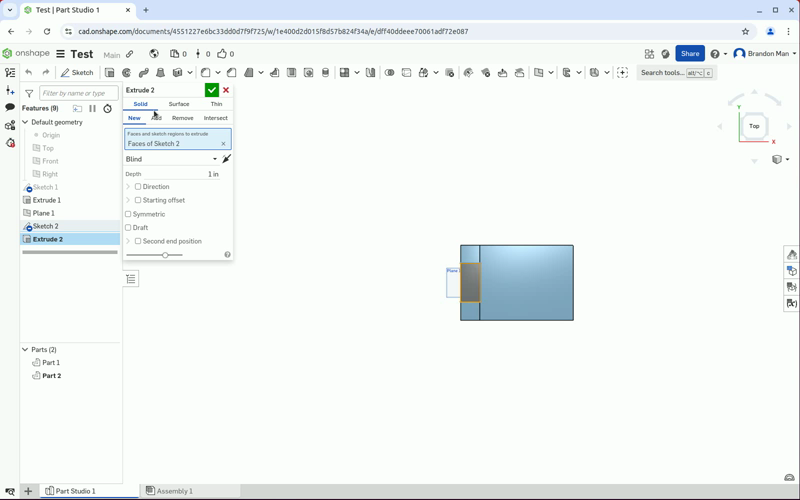
mouse_move(186, 120)
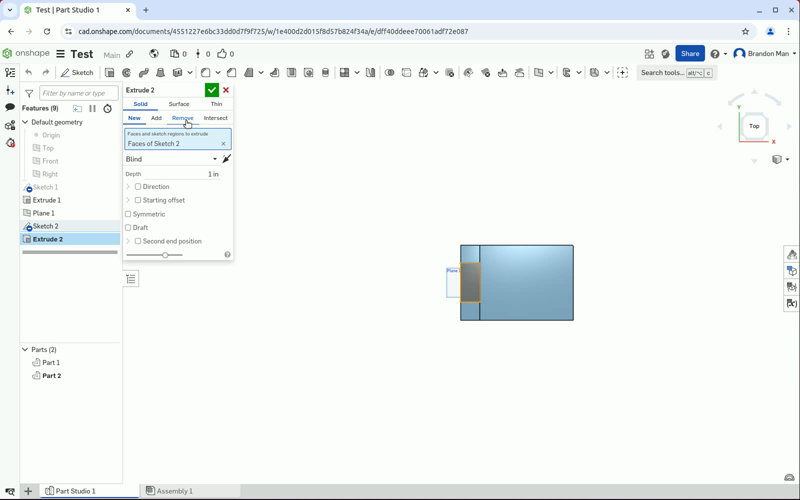
click(186, 120)
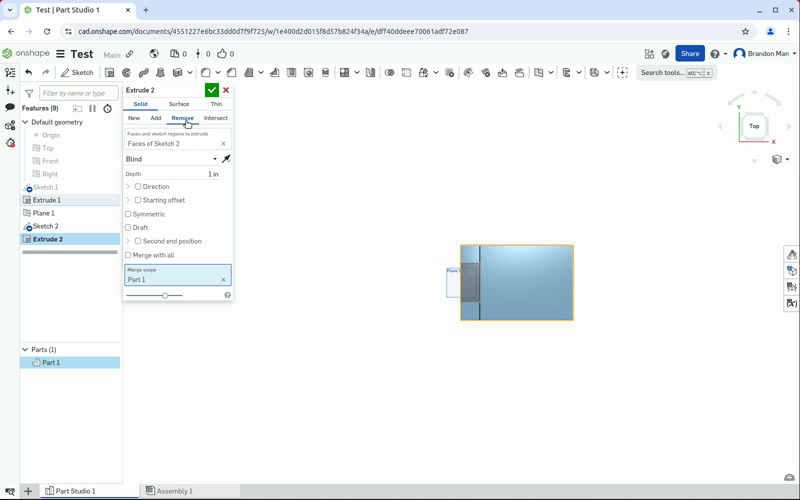
key(tab, 4)
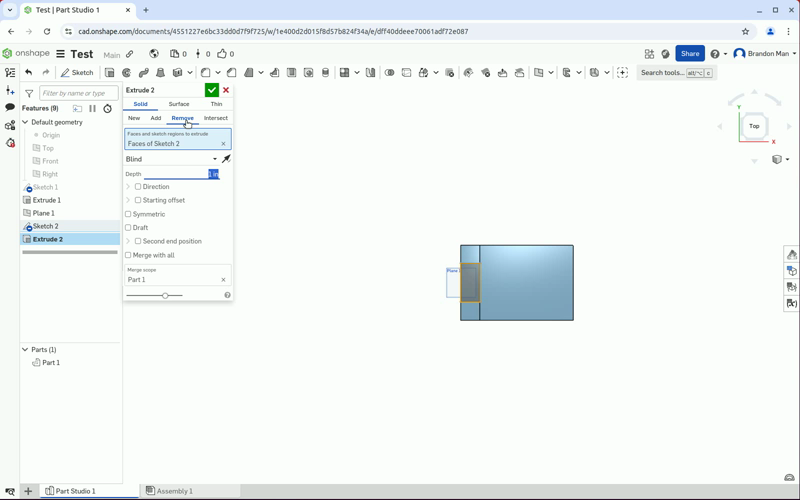
text(3.851)
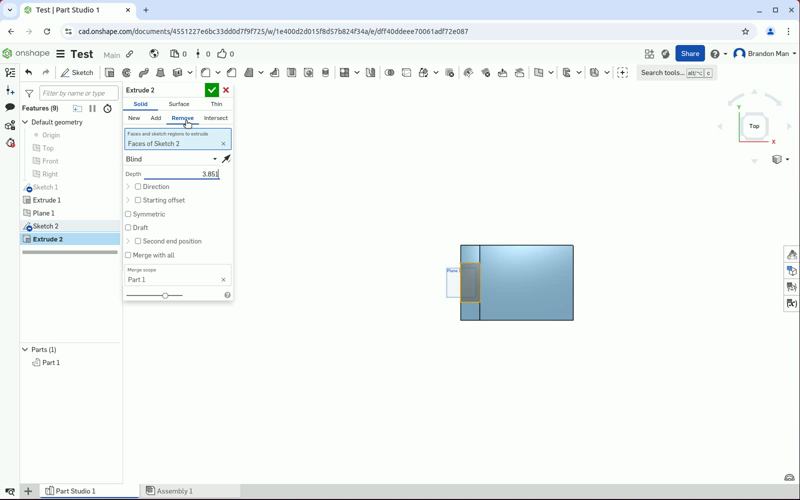
key(tab, 6)
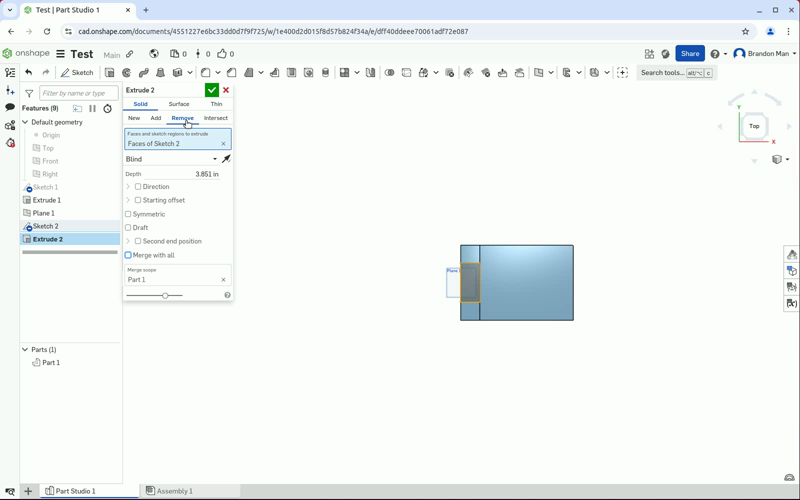
key(space)
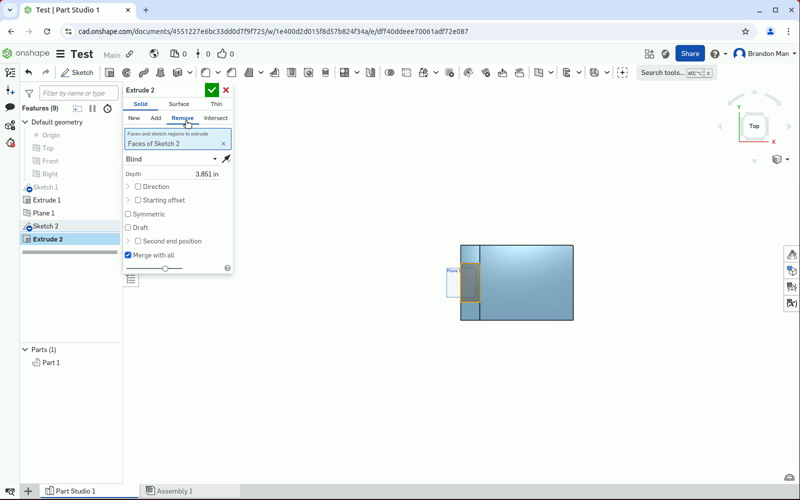
key(enter)
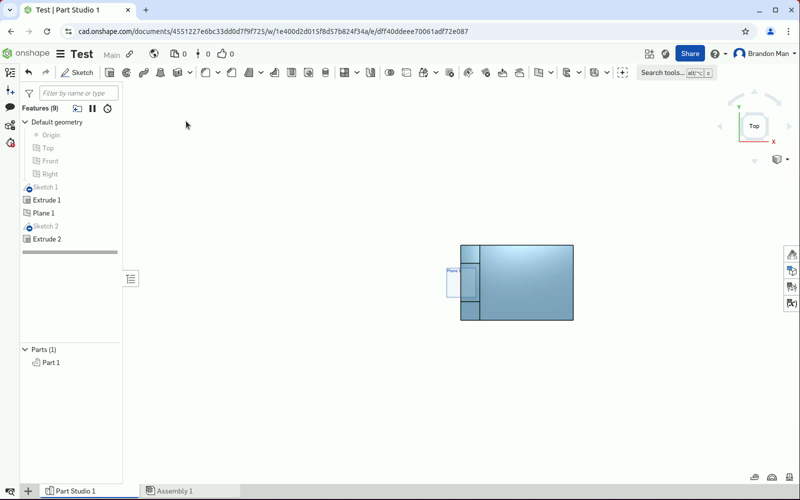
key(shift+h)
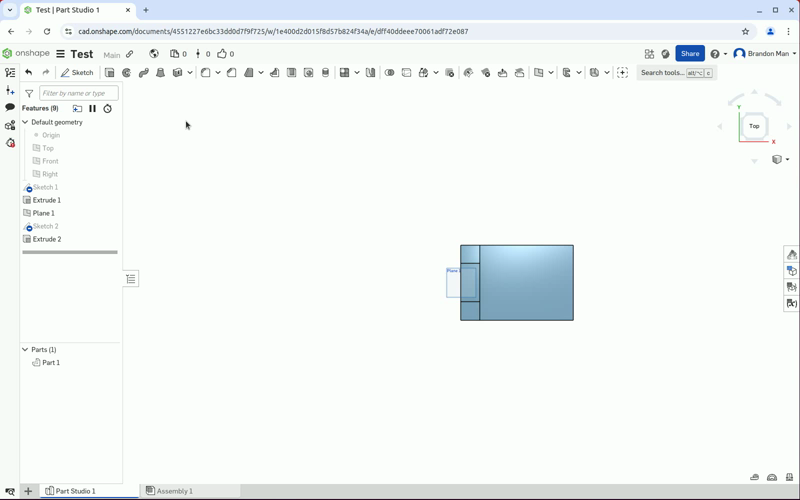
key(shift+h)
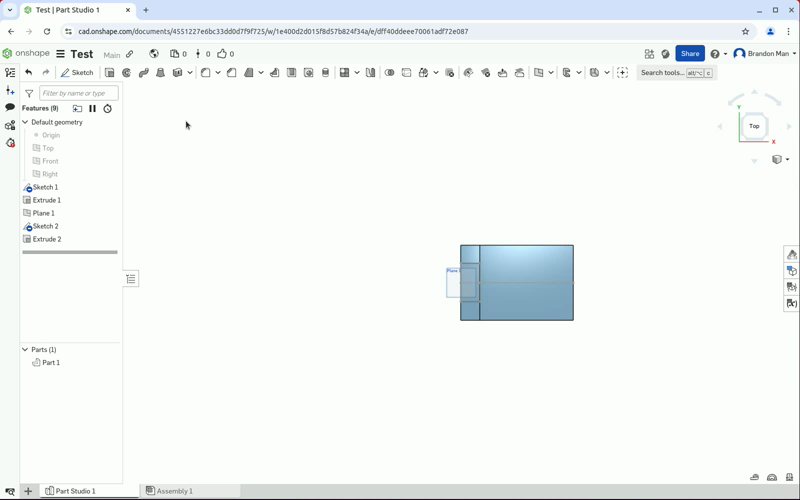
key(shift+7)
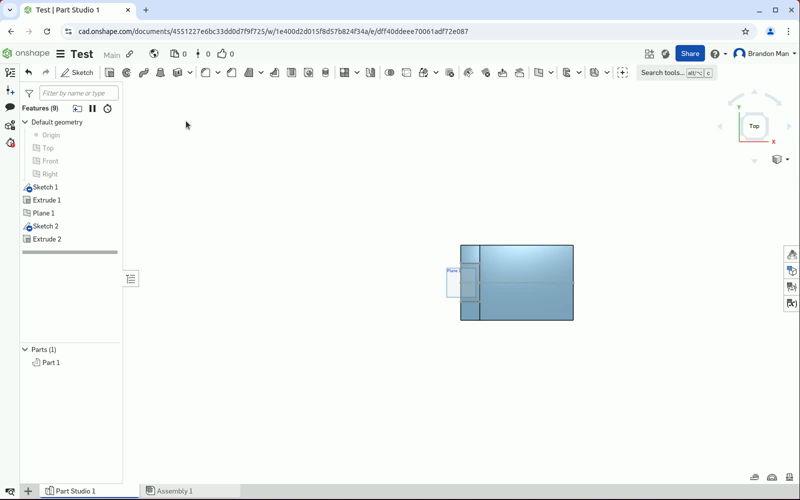
key(up, 3)
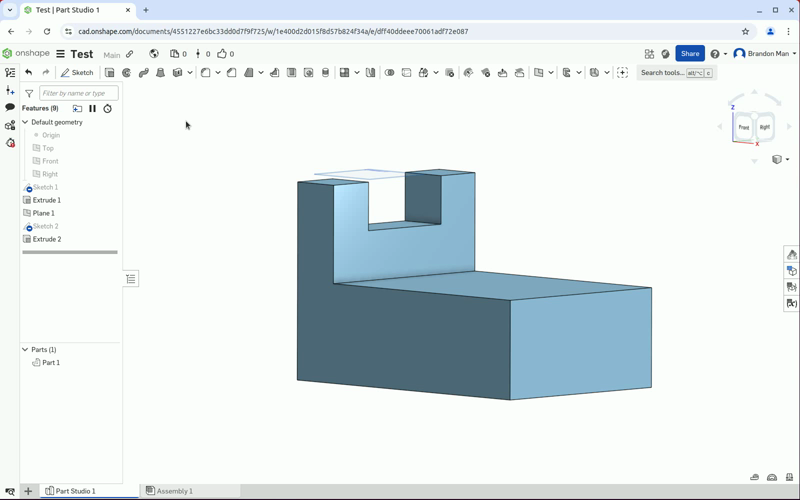
key(left, 3)
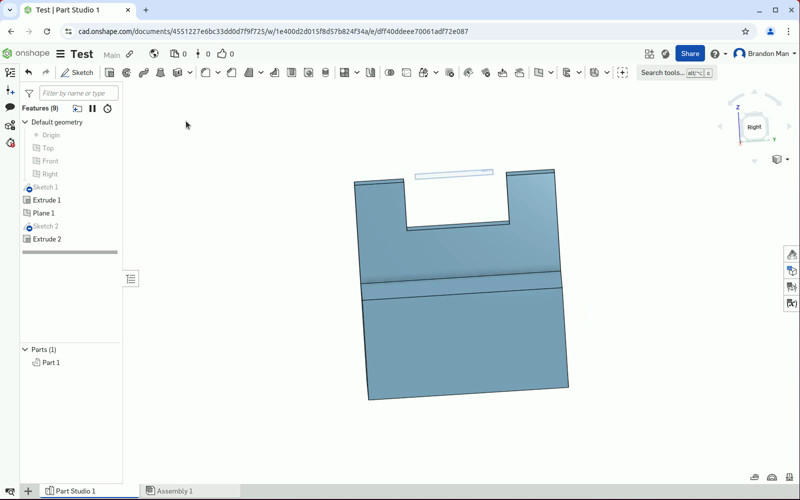
key(right, 3)
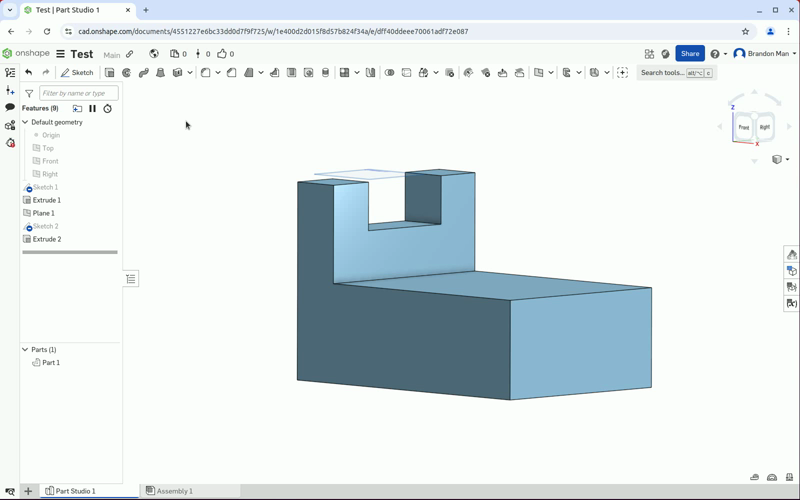
key(down, 3)
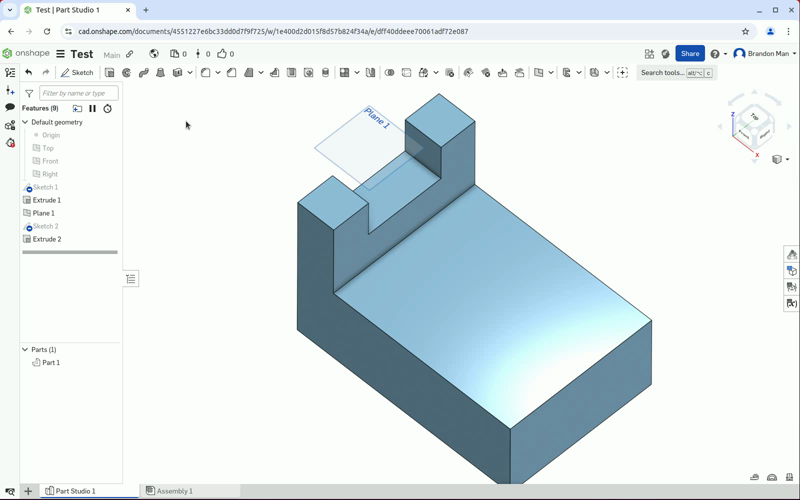
mouse_move(73, 189)
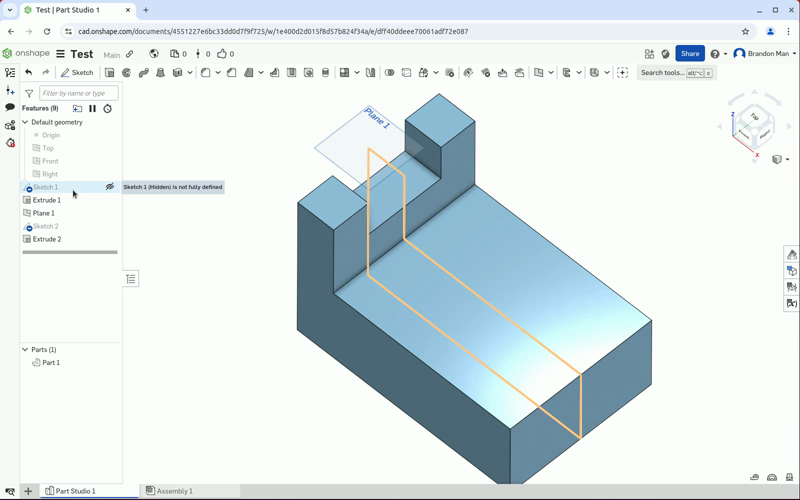
click(73, 189)